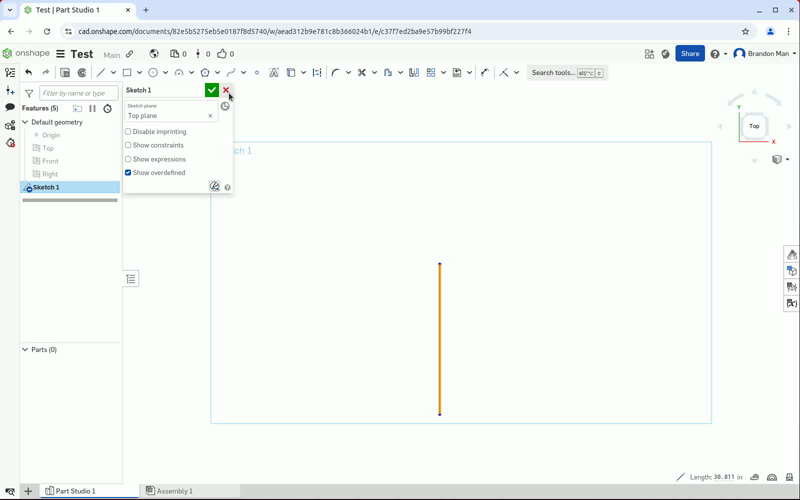
key(shift+h)
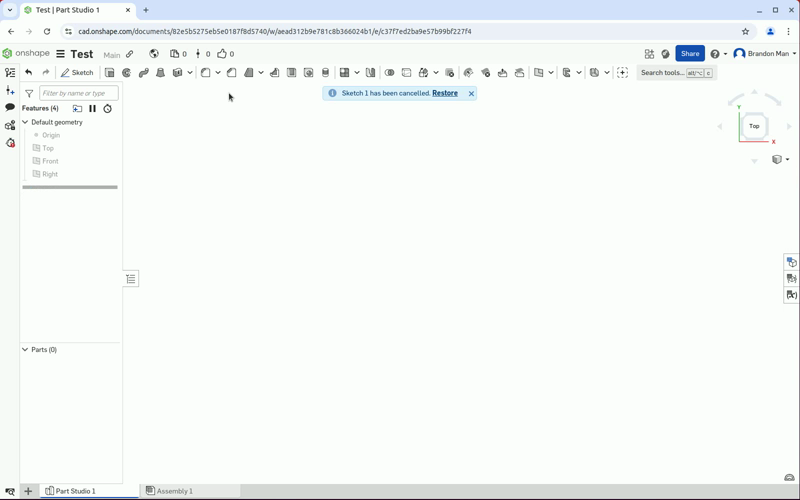
mouse_move(73, 352)
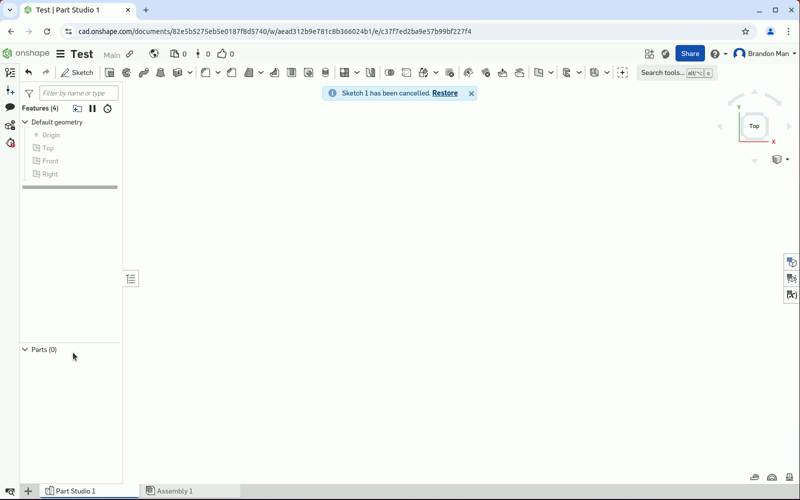
key(y)
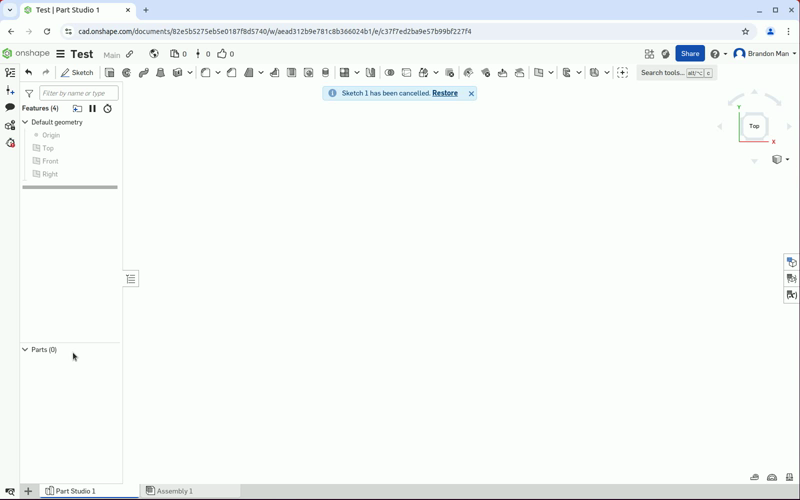
key(shift+p)
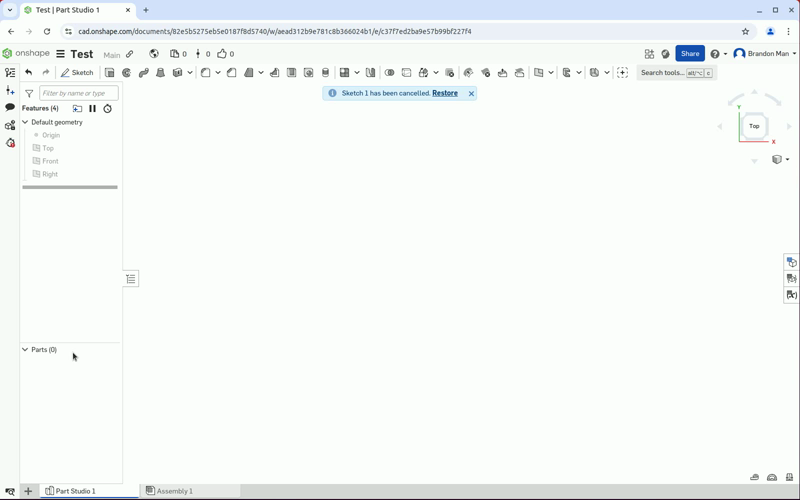
key(space)
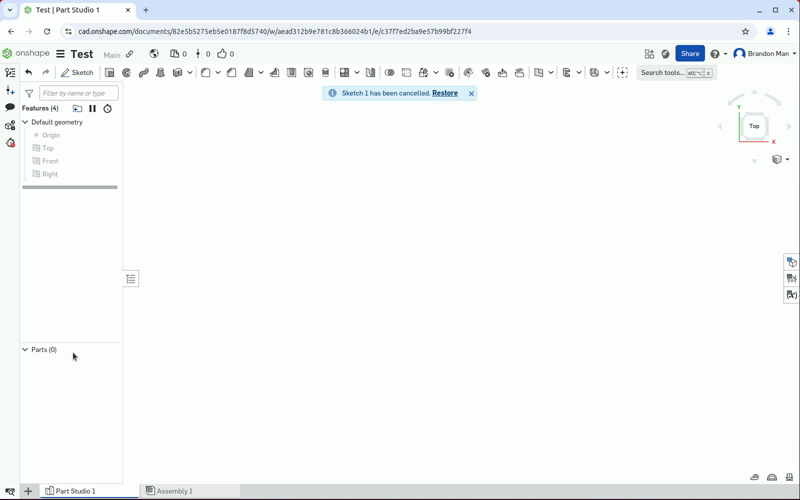
key_down(shift)
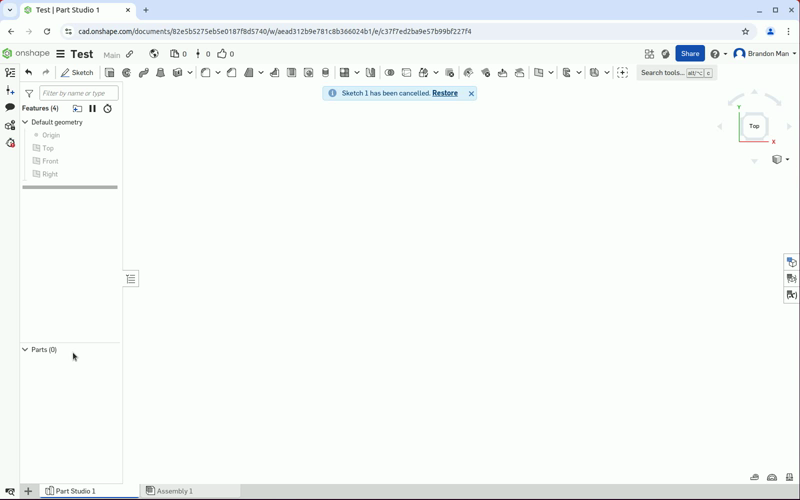
key(up)
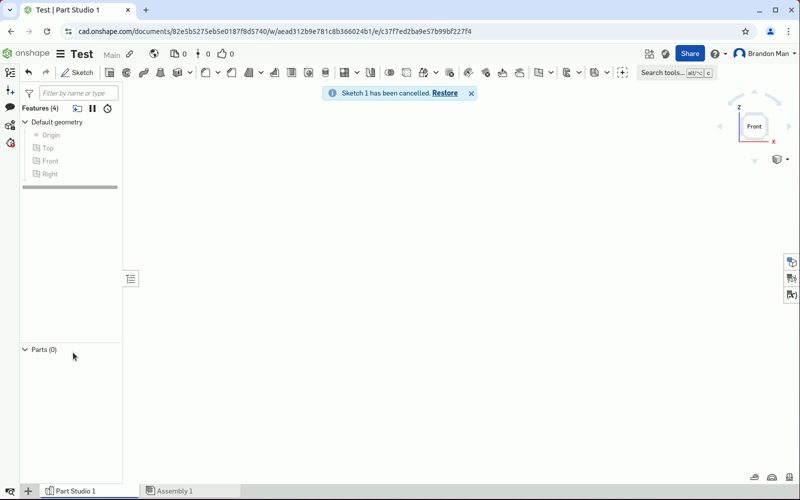
key_up(shift)
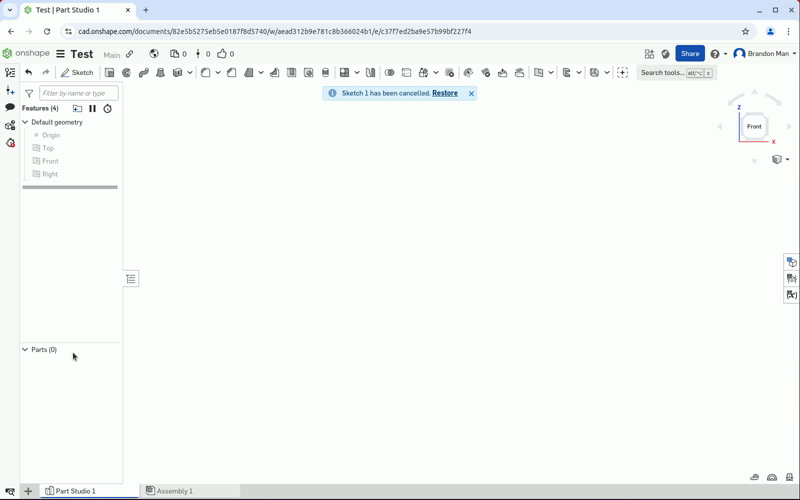
mouse_move(73, 352)
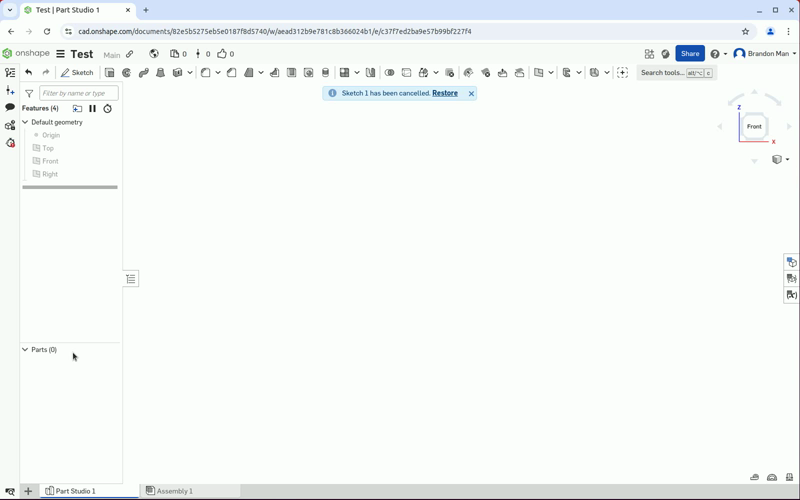
key(shift+y)
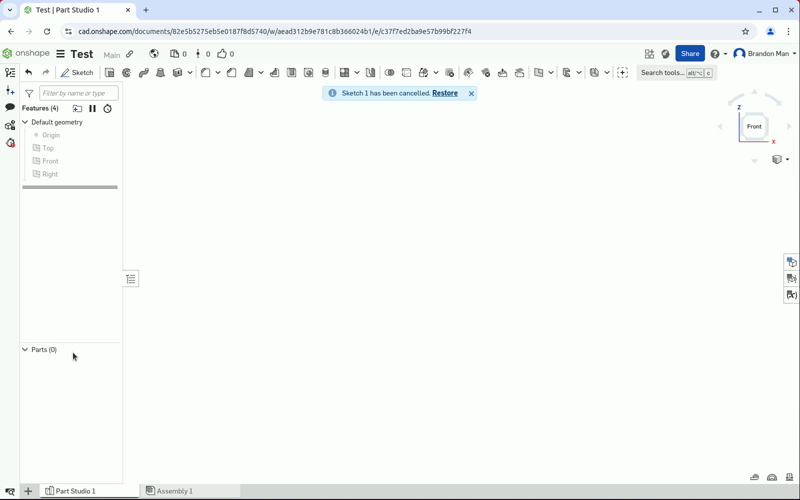
key(shift+s)
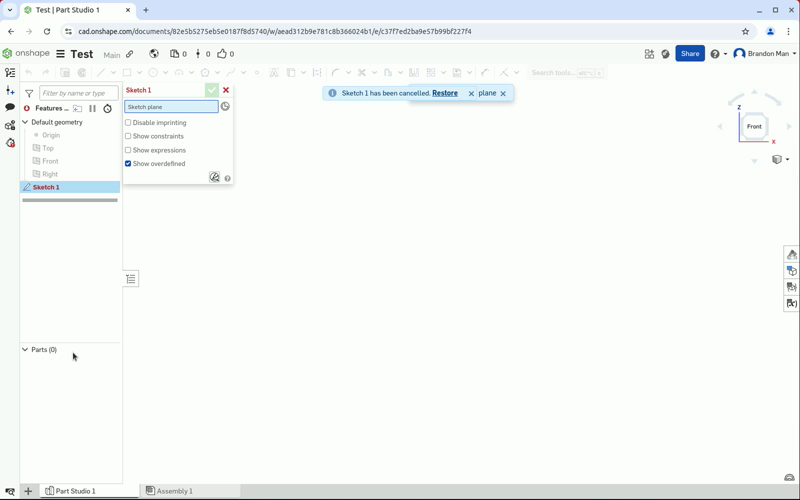
mouse_move(73, 163)
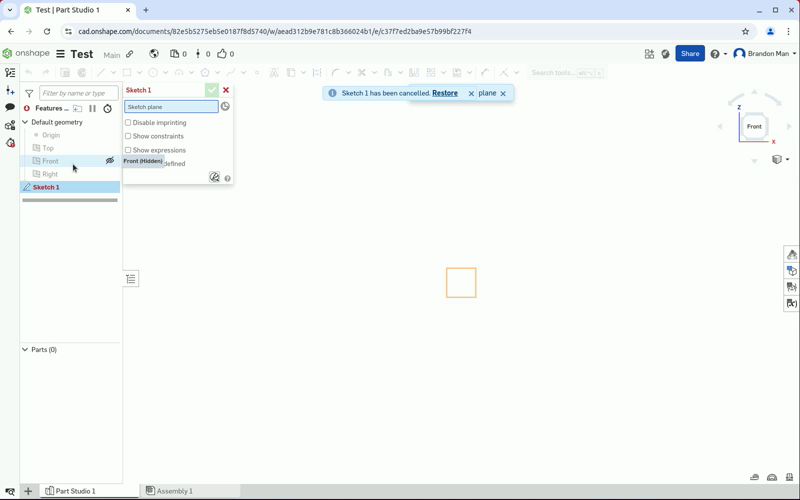
click(73, 163)
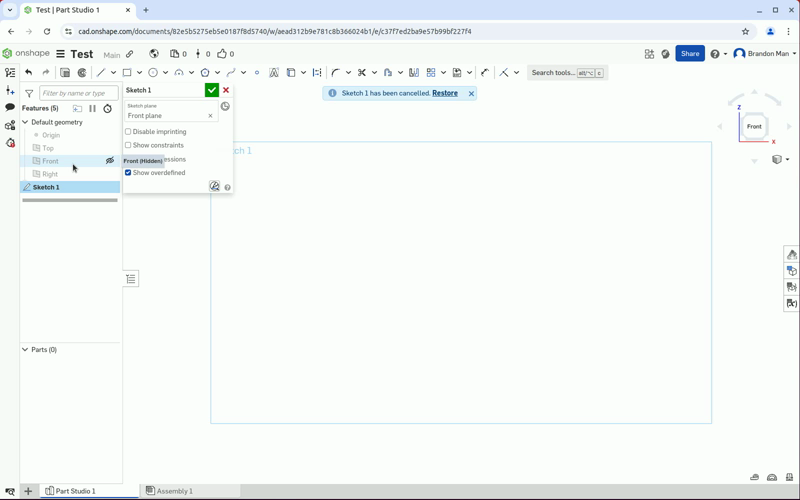
mouse_move(73, 352)
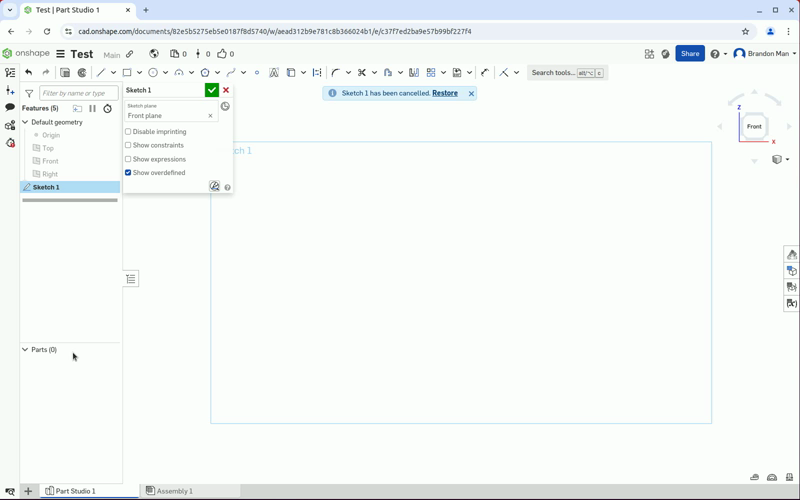
key(y)
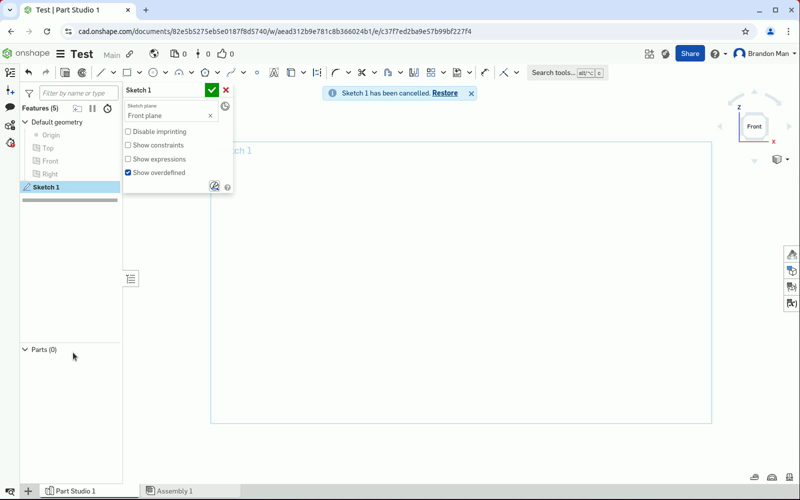
key(l)
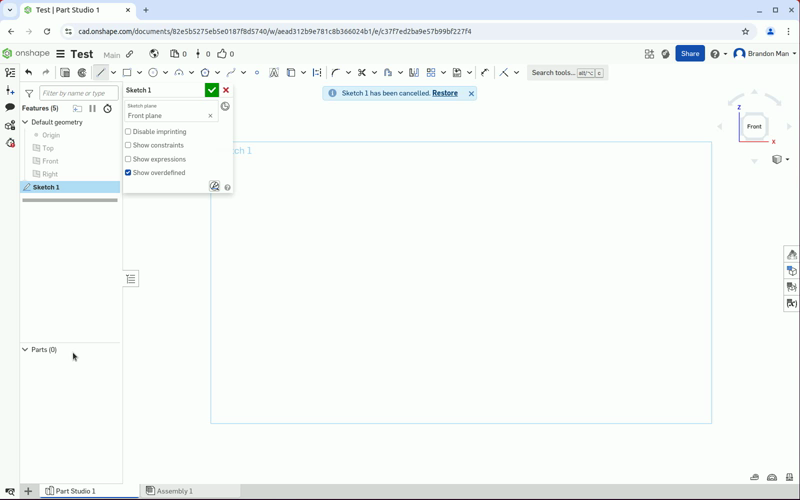
key_down(shift)
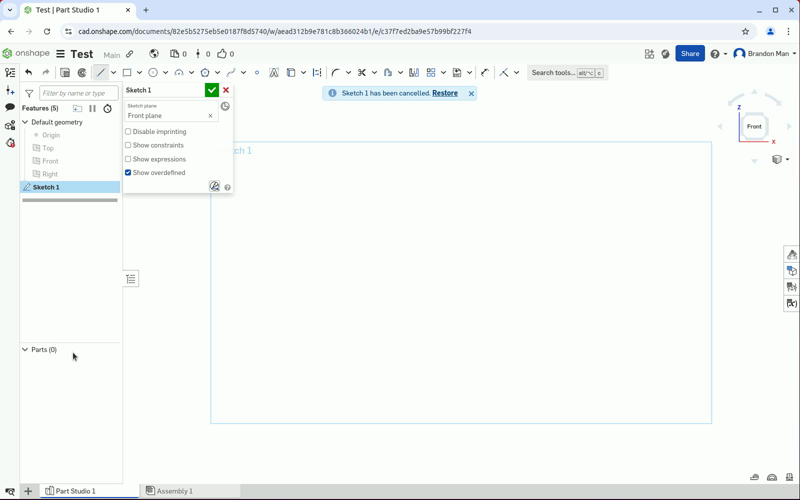
mouse_move(378, 330)
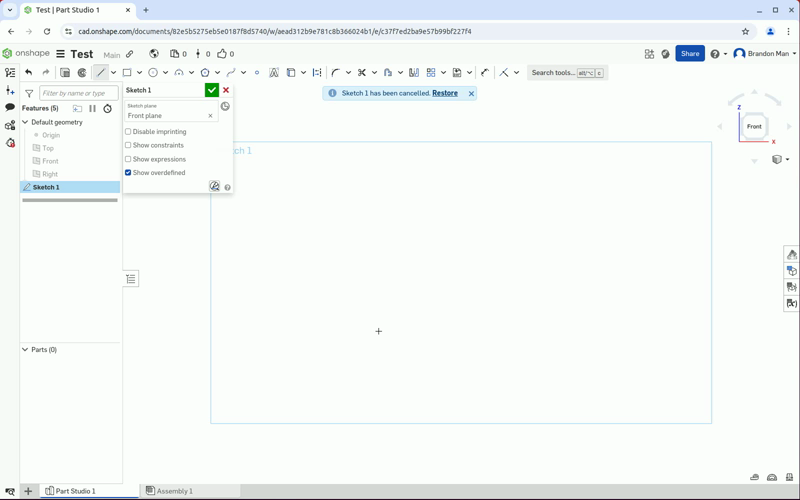
click(378, 330)
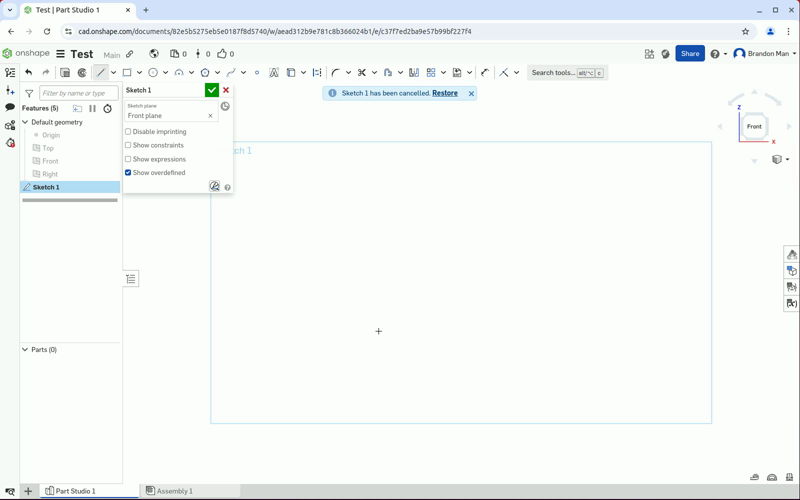
key_up(shift)
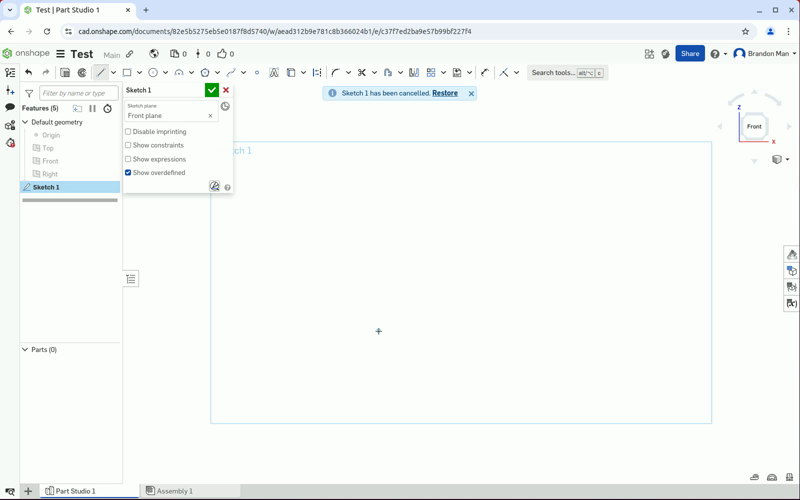
key_down(shift)
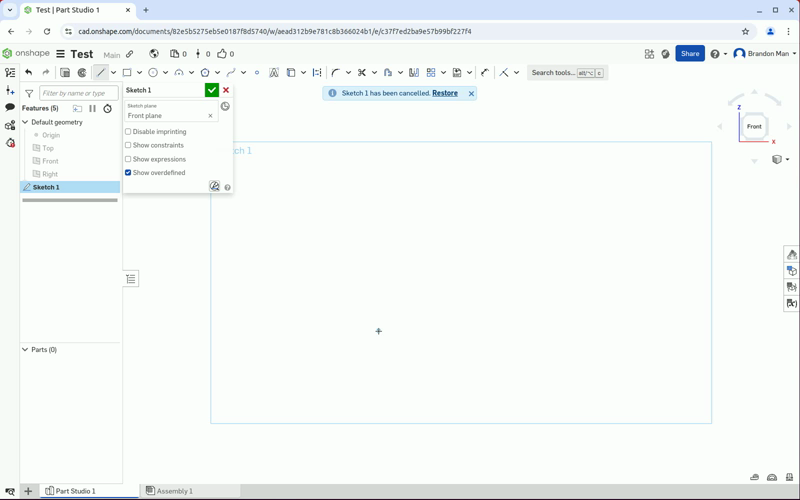
mouse_move(491, 330)
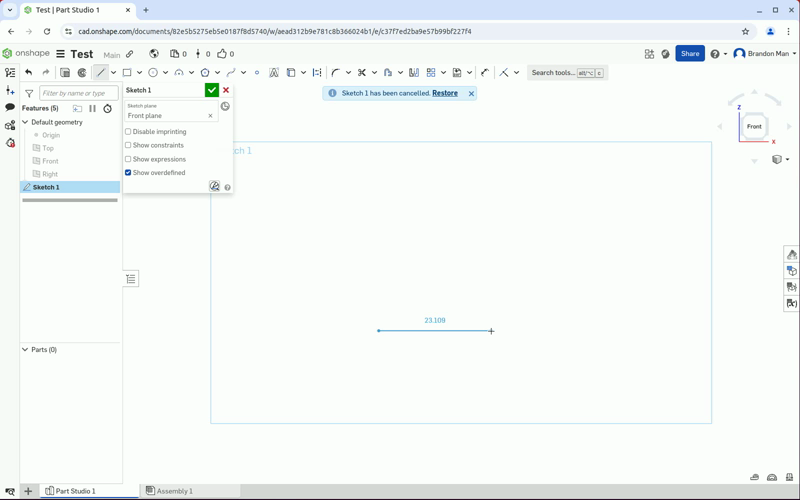
click(491, 330)
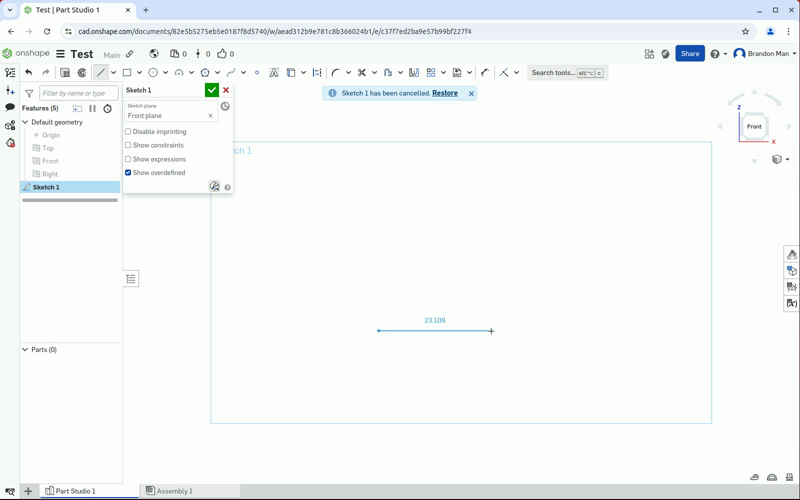
key_up(shift)
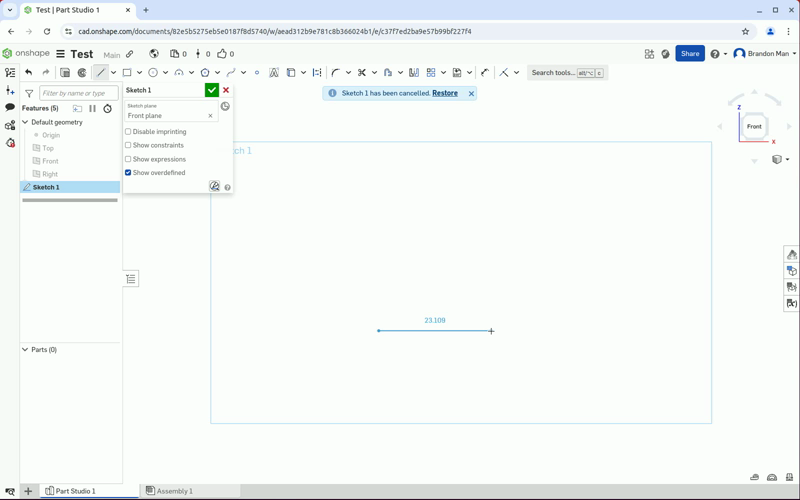
key_down(shift)
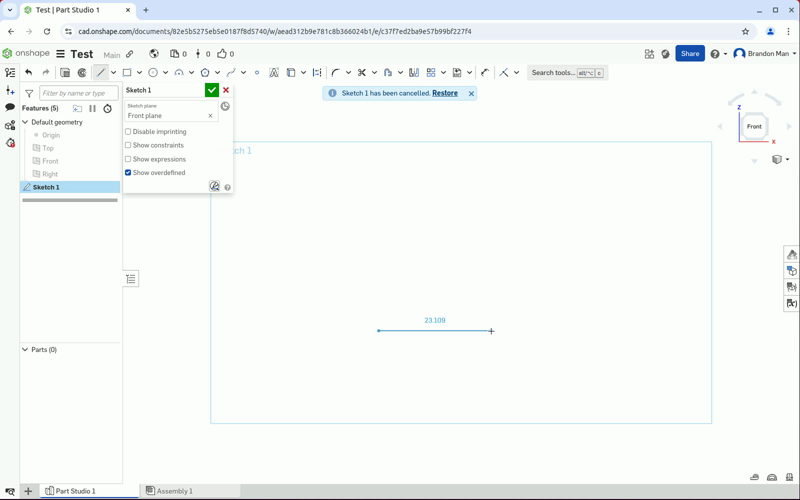
mouse_move(491, 218)
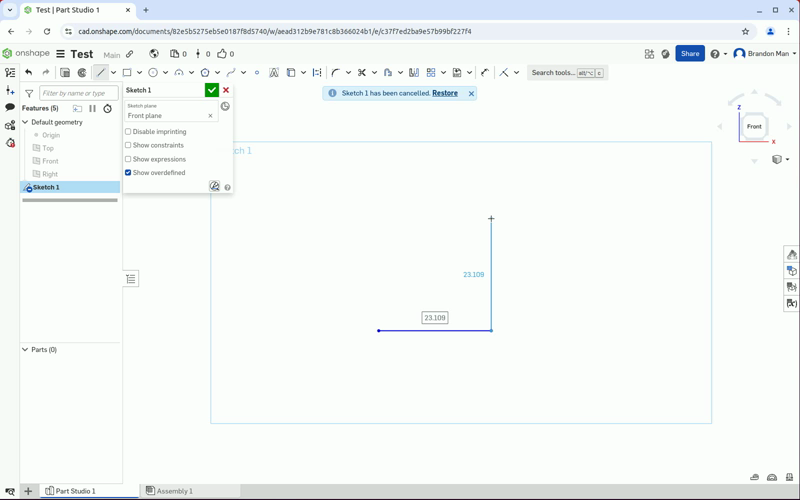
click(491, 218)
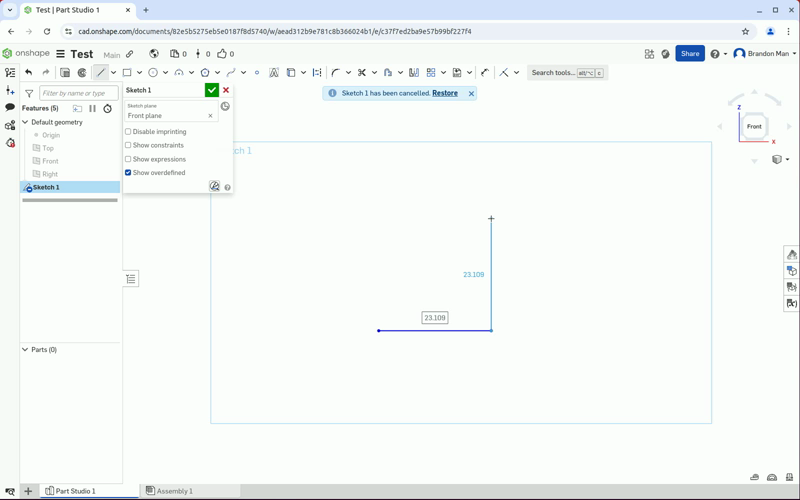
key_up(shift)
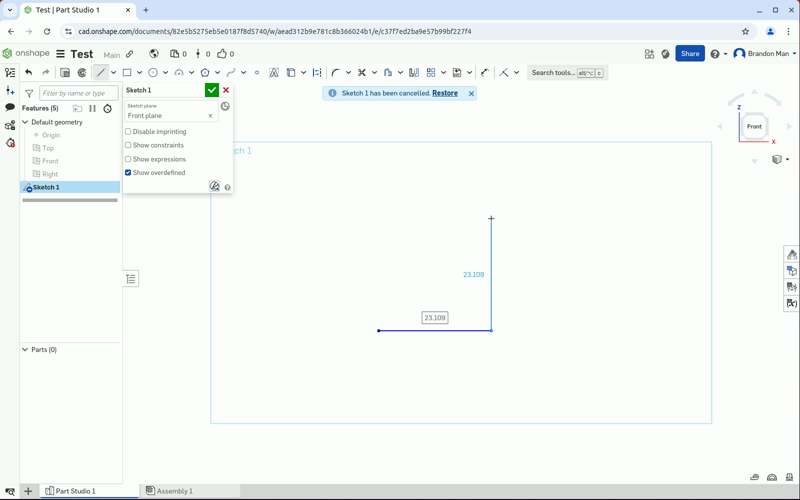
key_down(shift)
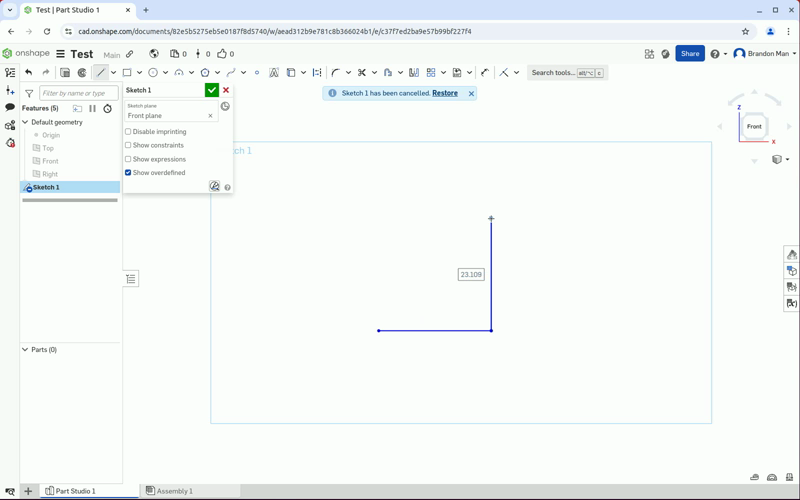
mouse_move(378, 218)
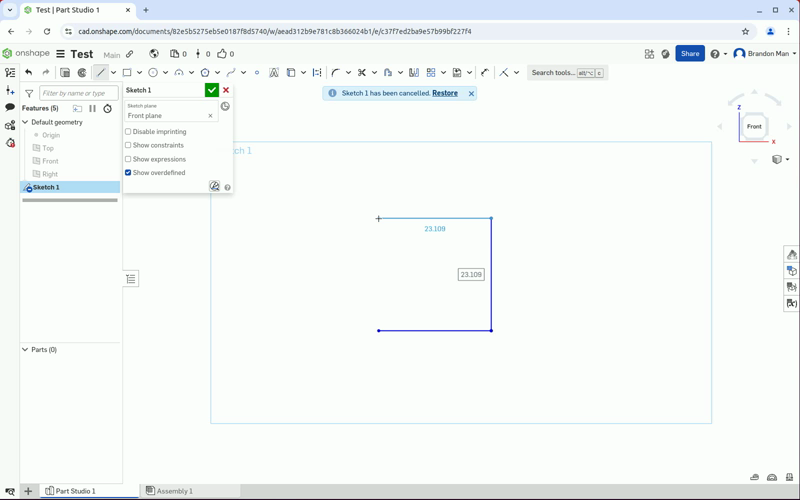
click(378, 218)
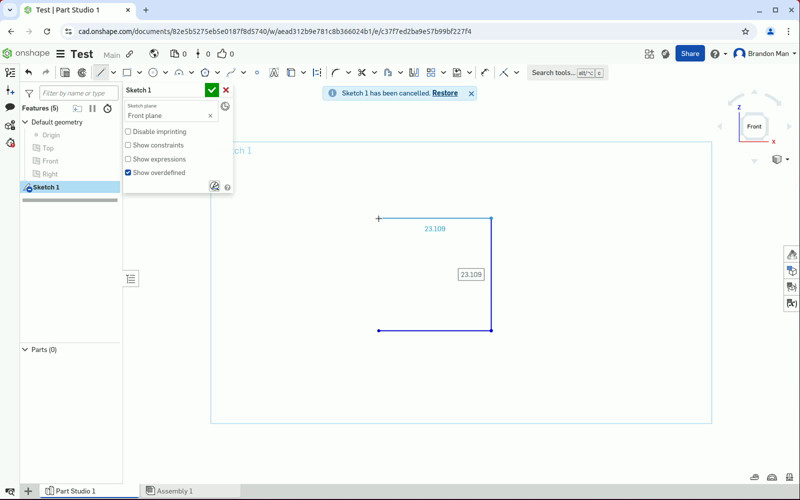
key_up(shift)
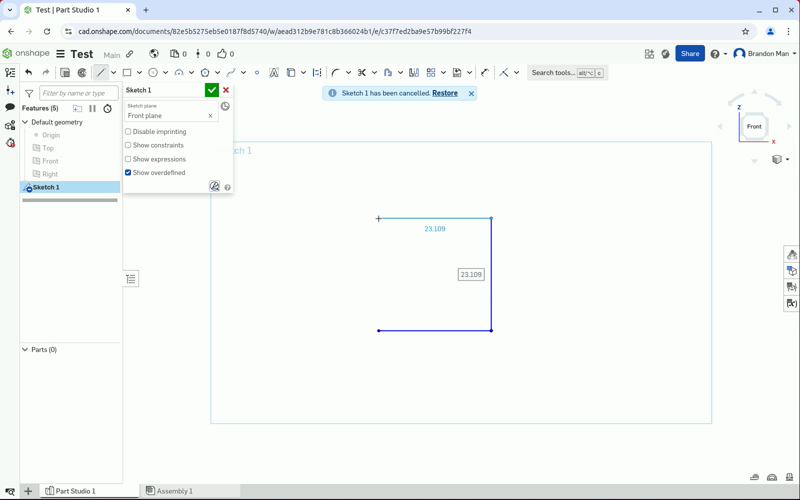
key_down(shift)
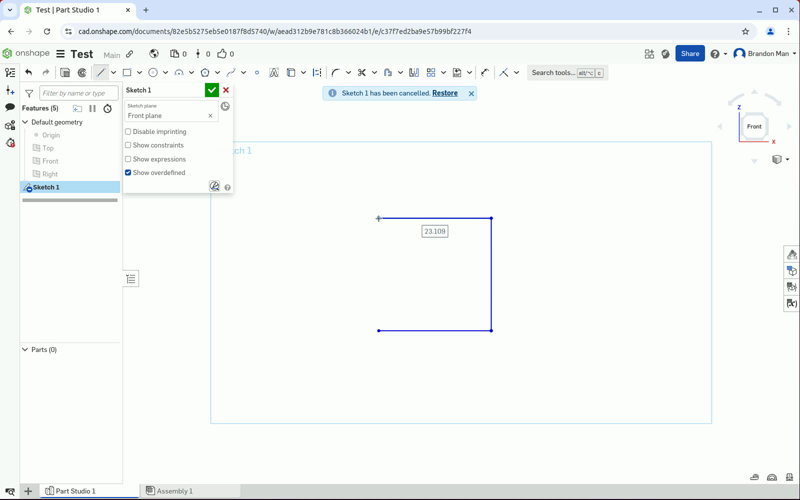
mouse_move(378, 330)
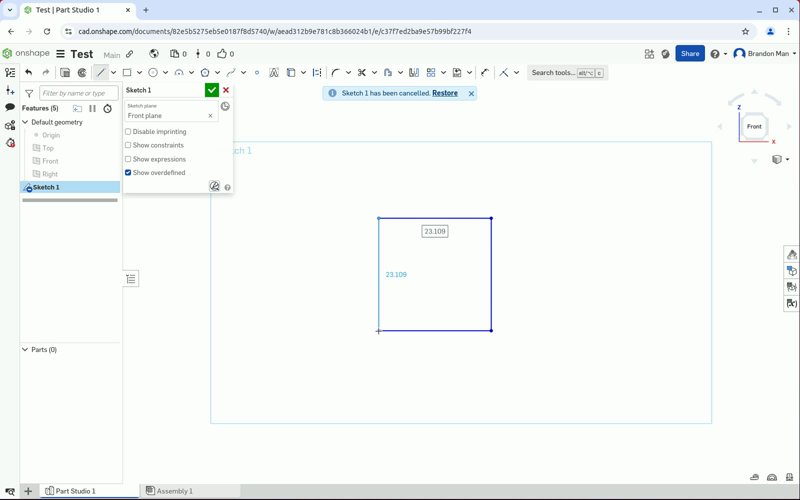
key_up(shift)
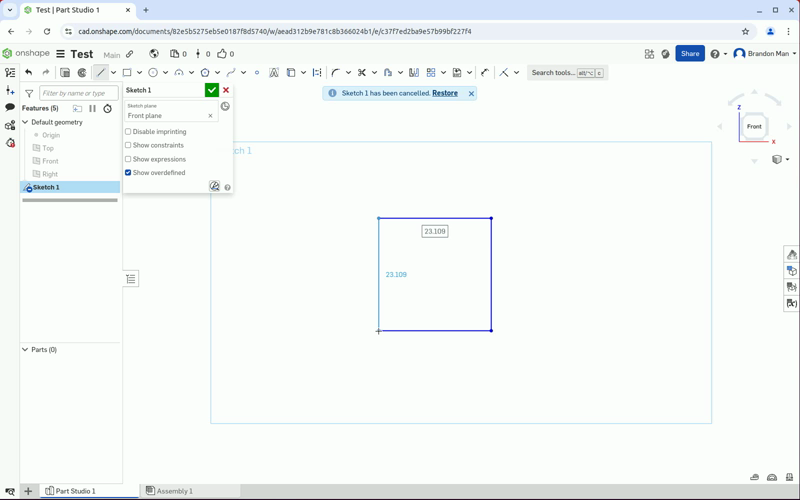
click(378, 330)
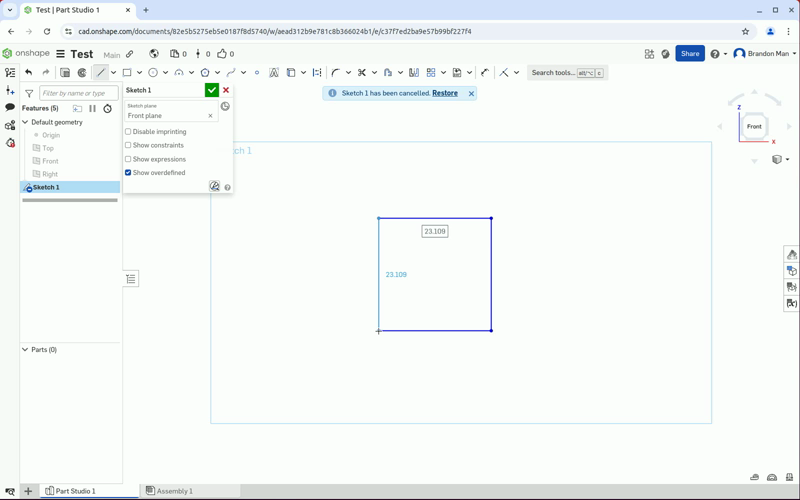
key(esc)
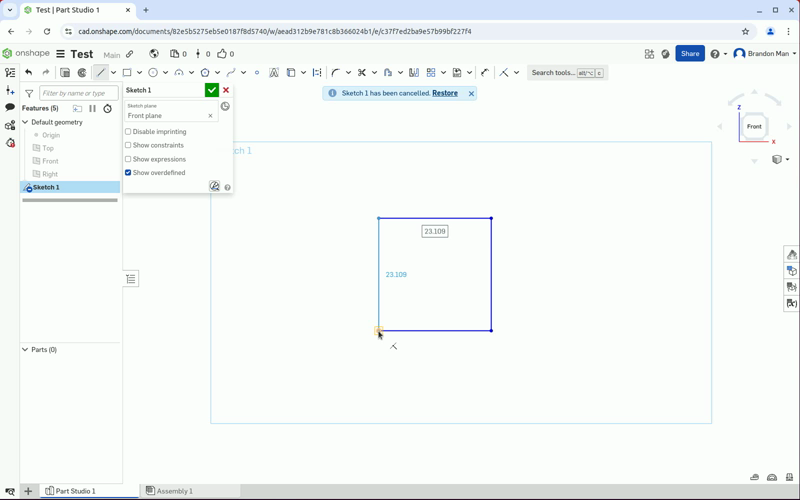
mouse_move(413, 249)
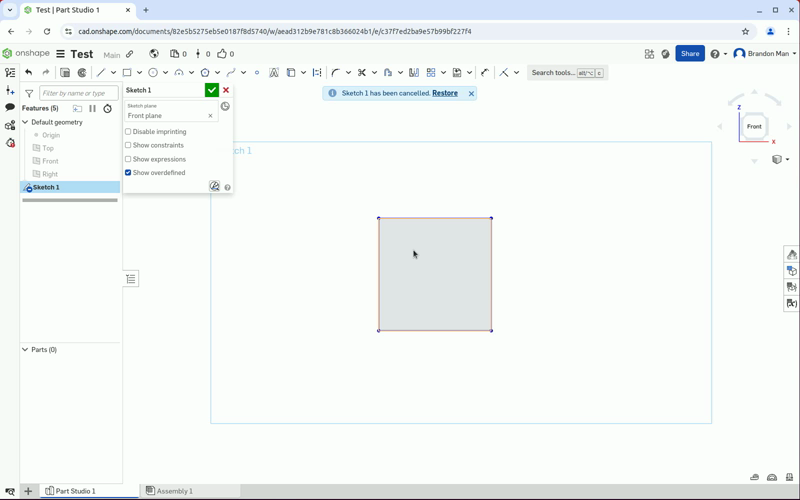
click(413, 249)
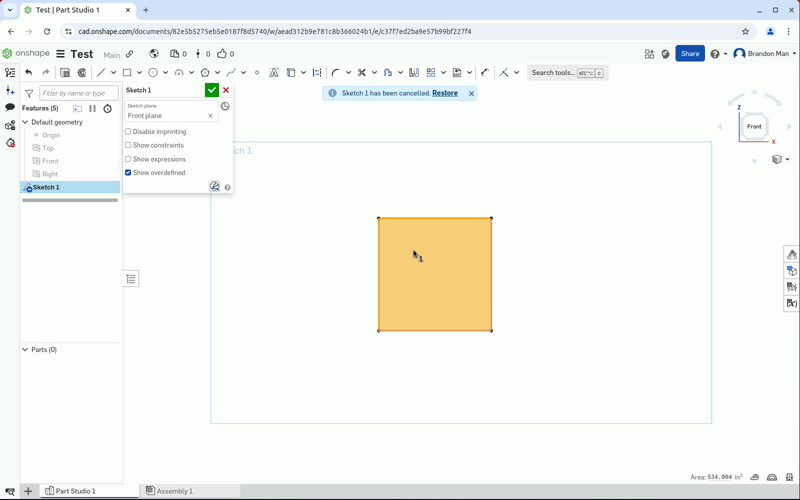
mouse_move(73, 352)
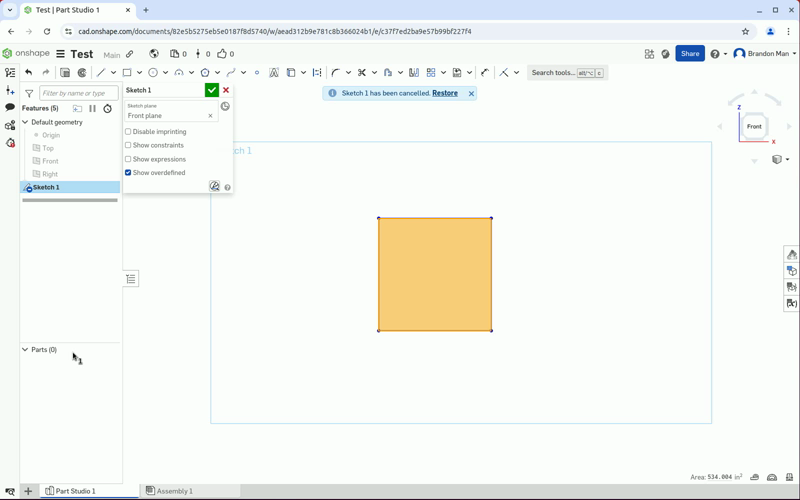
key(shift+y)
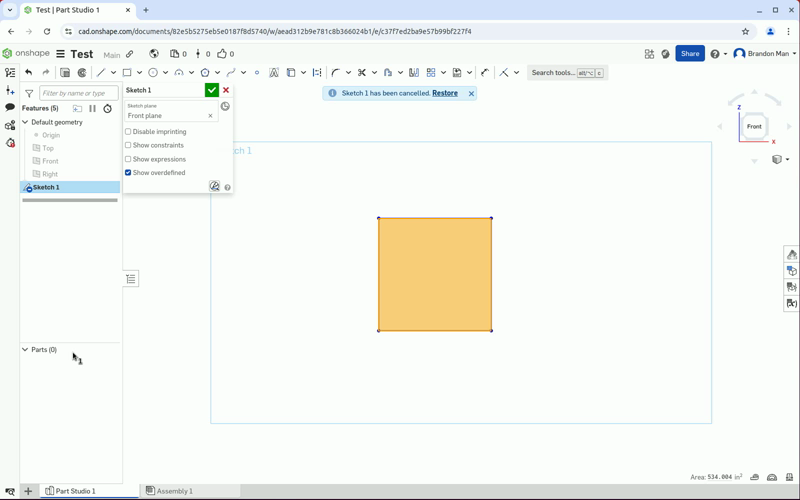
key(shift+e)
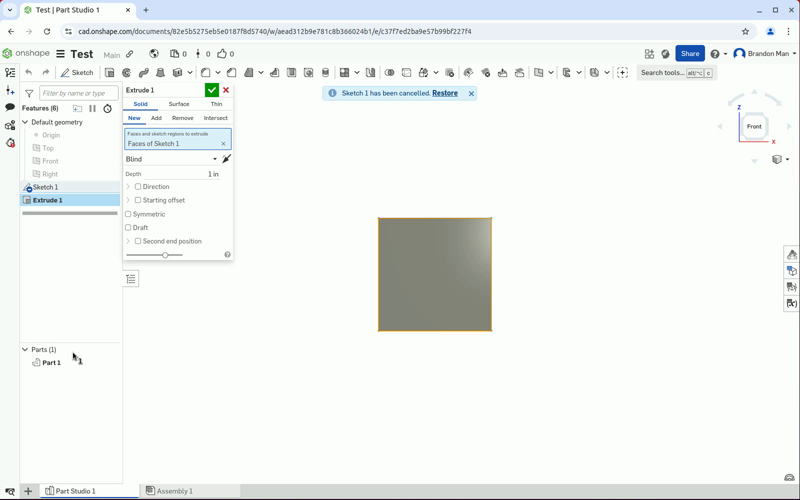
mouse_move(143, 106)
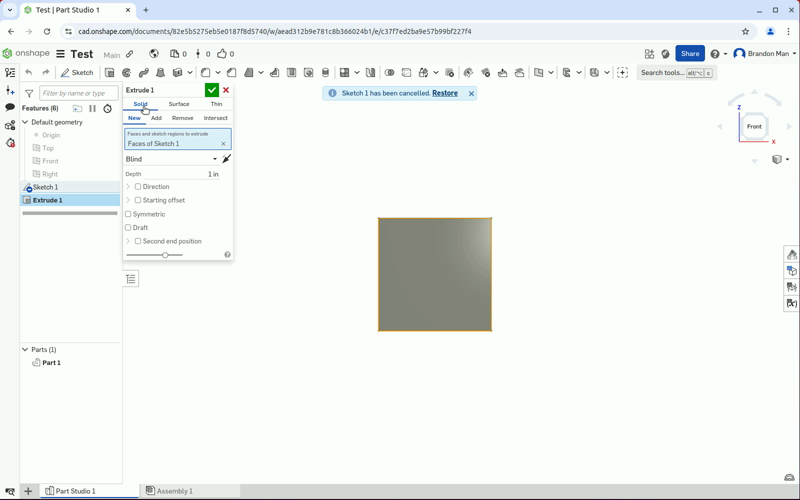
click(143, 106)
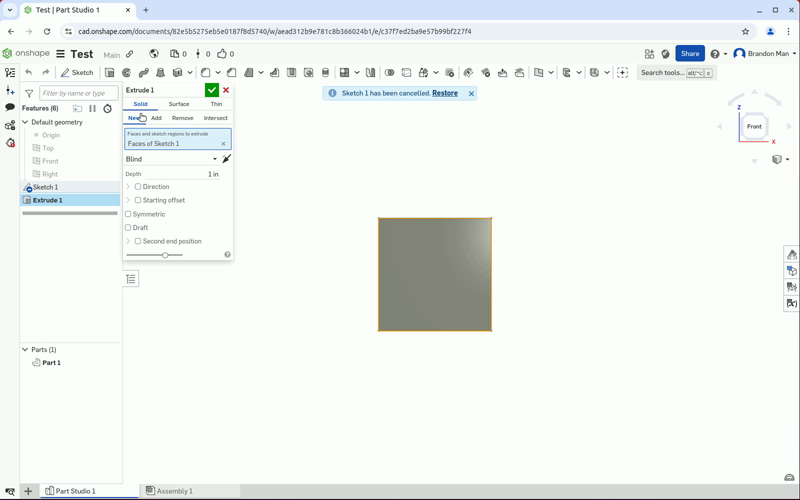
mouse_move(137, 120)
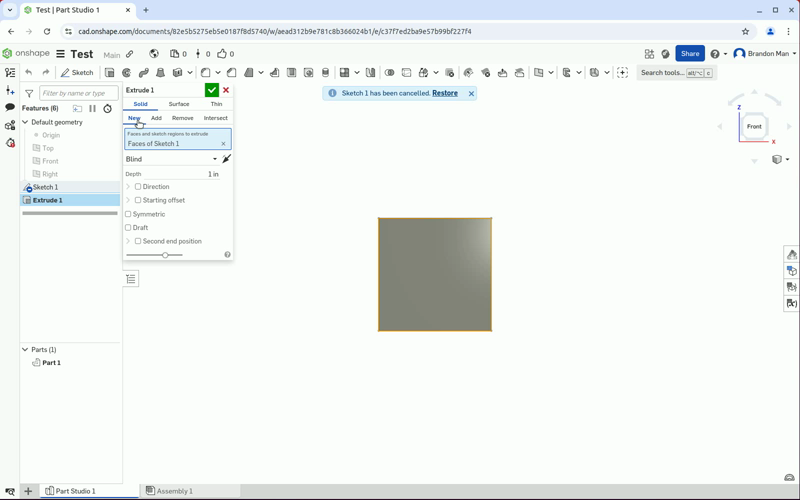
click(137, 120)
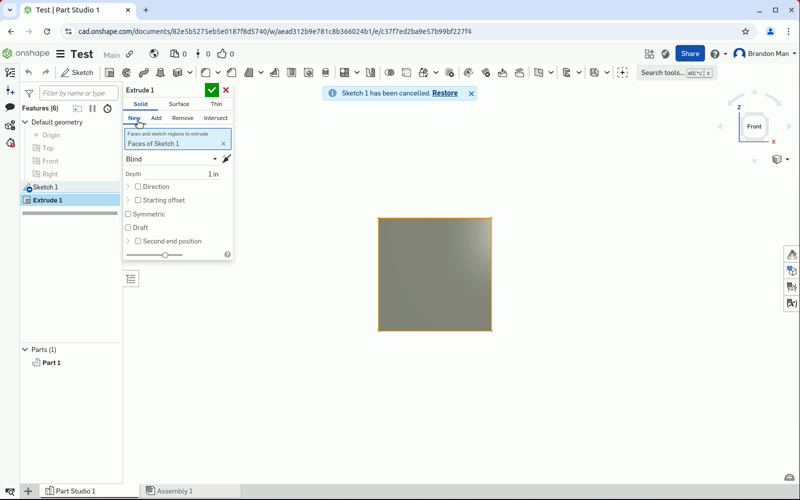
key(tab, 4)
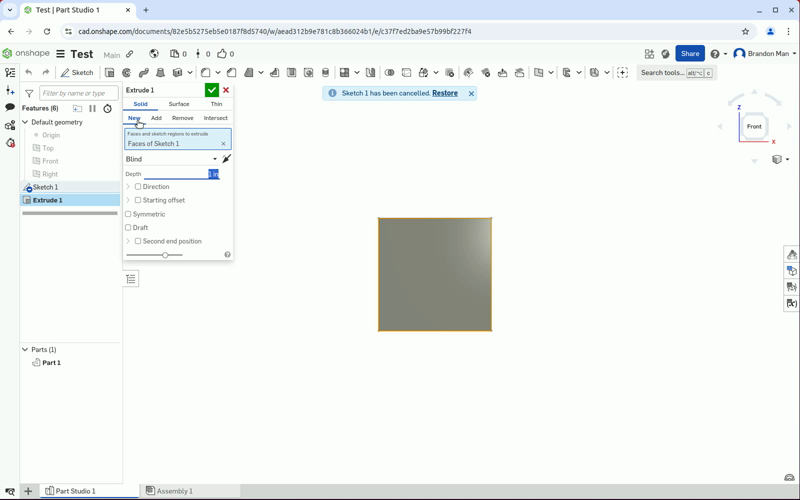
text(23.108)
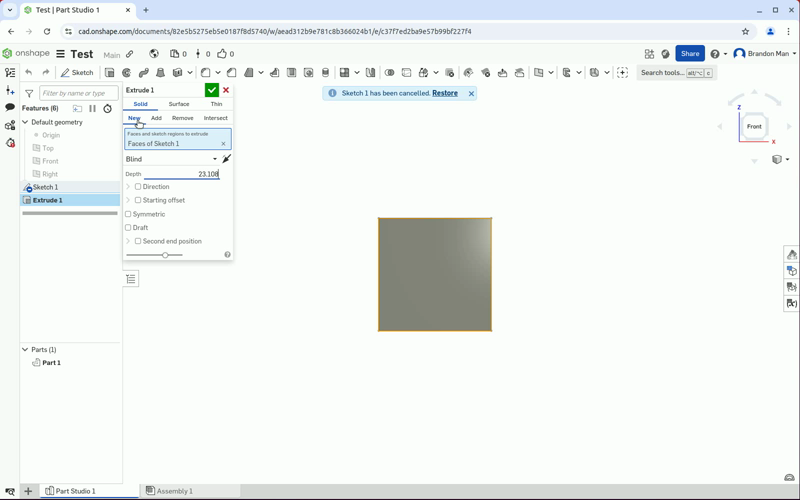
key(enter)
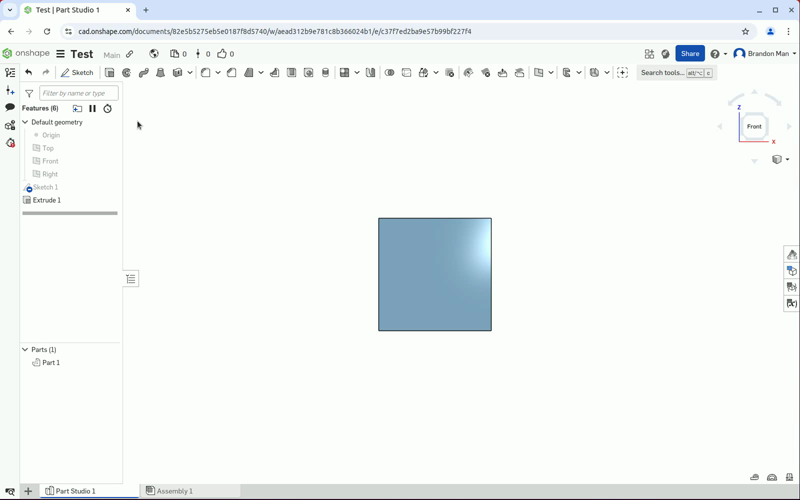
key(shift+h)
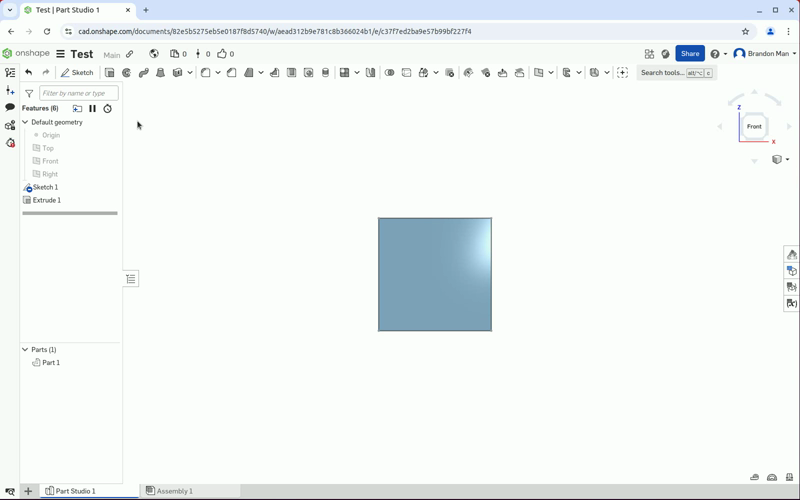
key(shift+h)
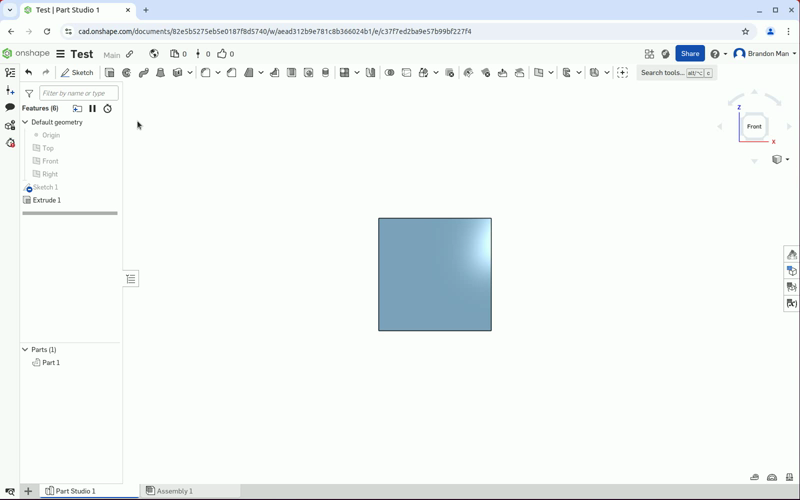
mouse_move(73, 189)
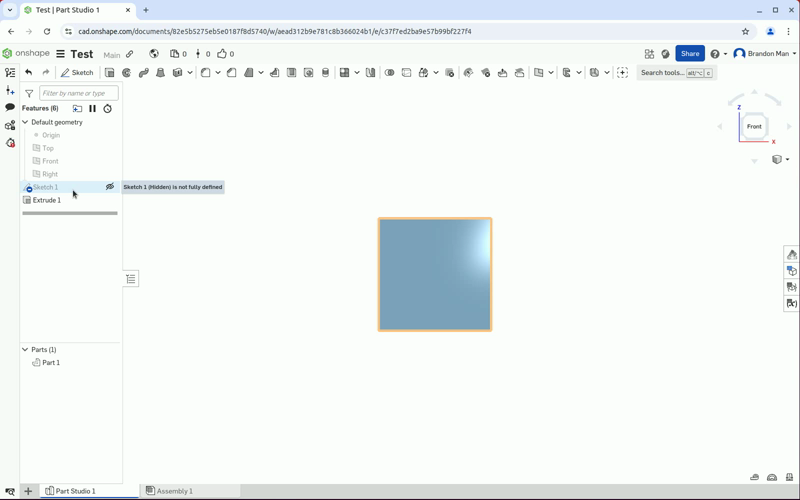
click(73, 189)
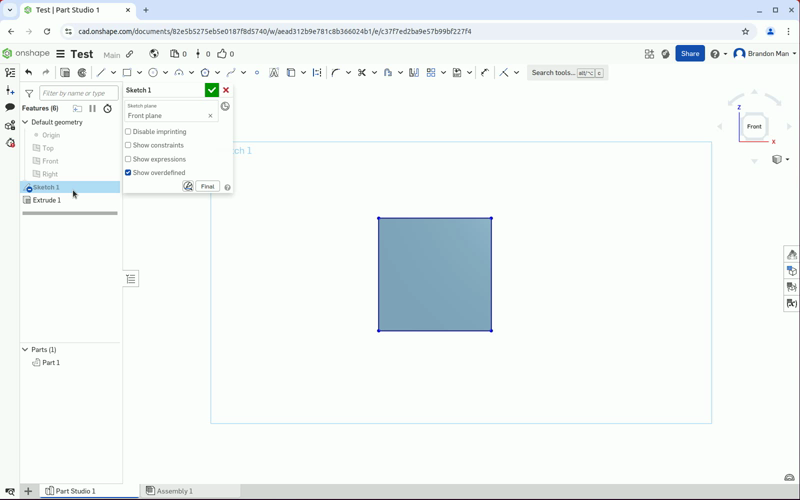
mouse_move(229, 92)
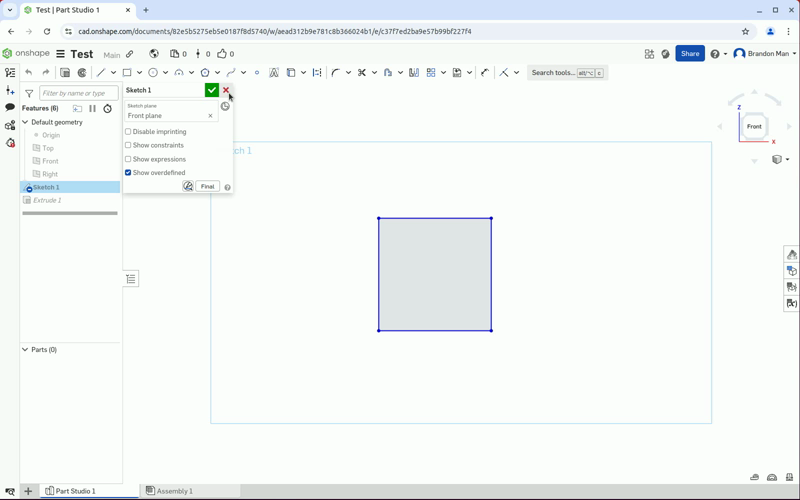
click(229, 92)
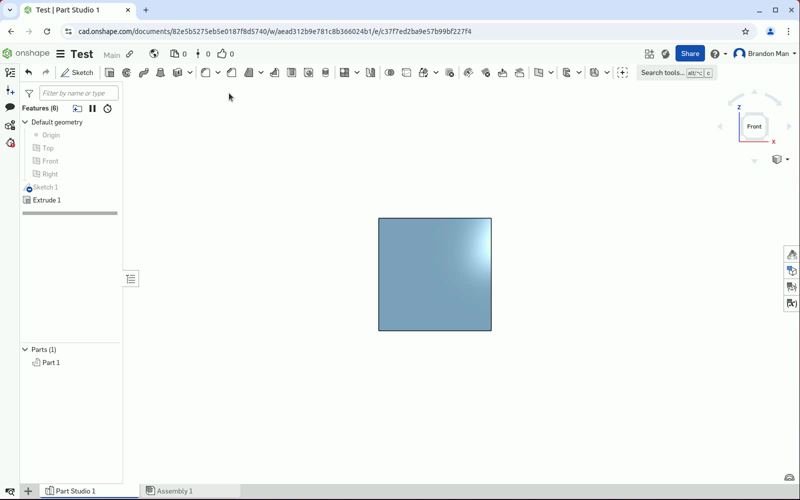
mouse_move(541, 75)
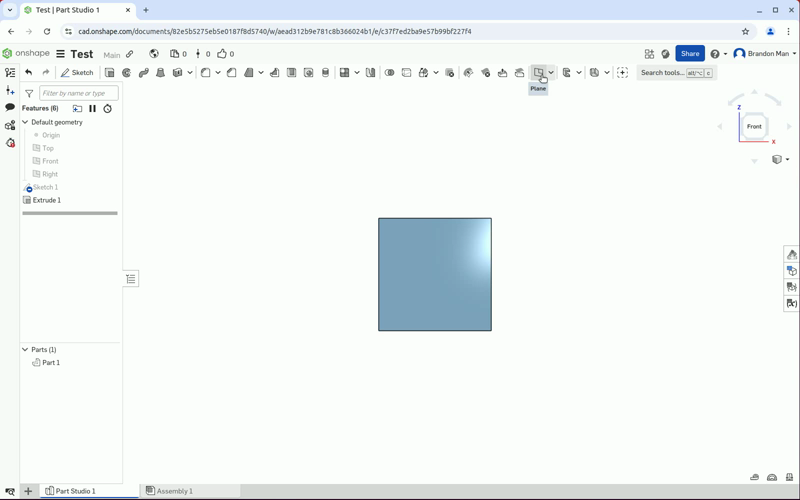
click(541, 75)
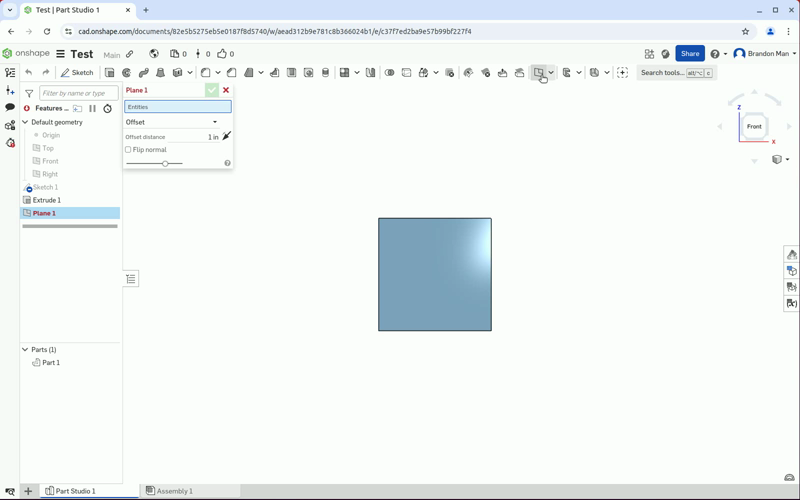
mouse_move(73, 163)
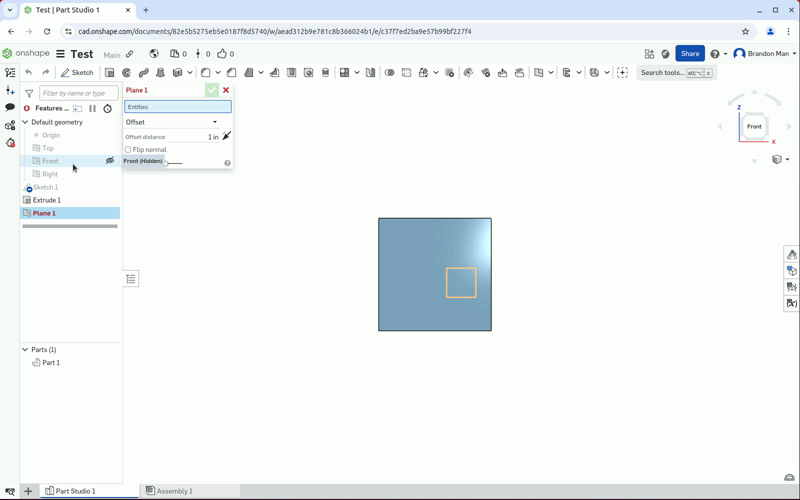
click(73, 163)
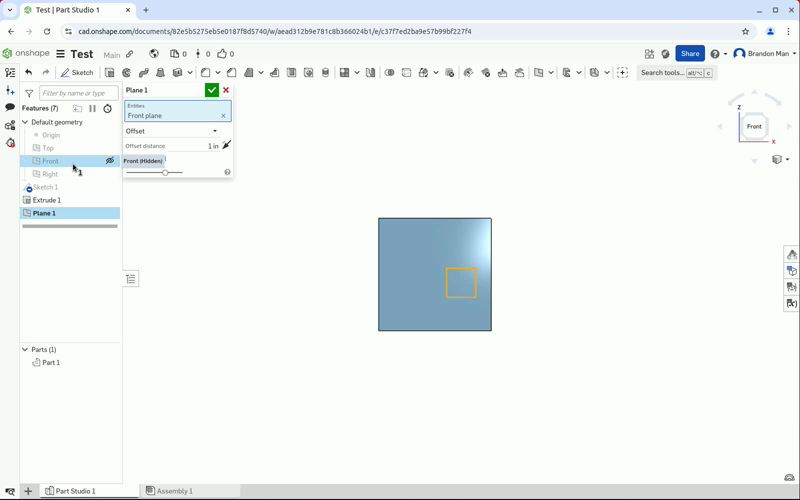
key(tab, 2)
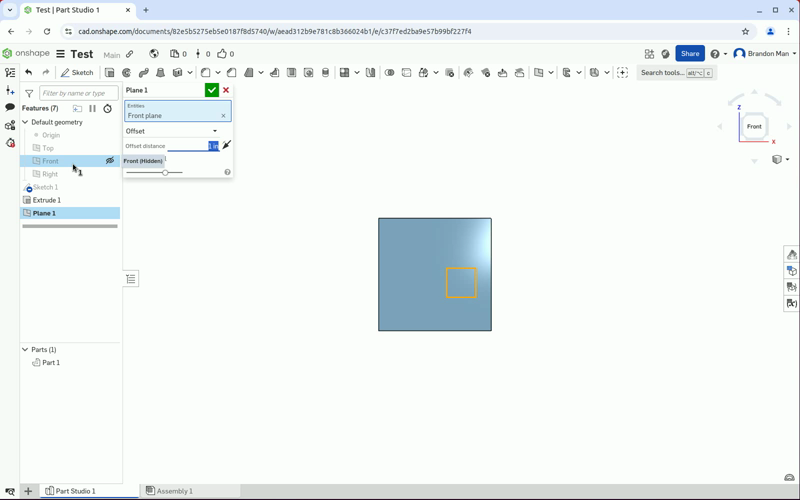
text(23.108)
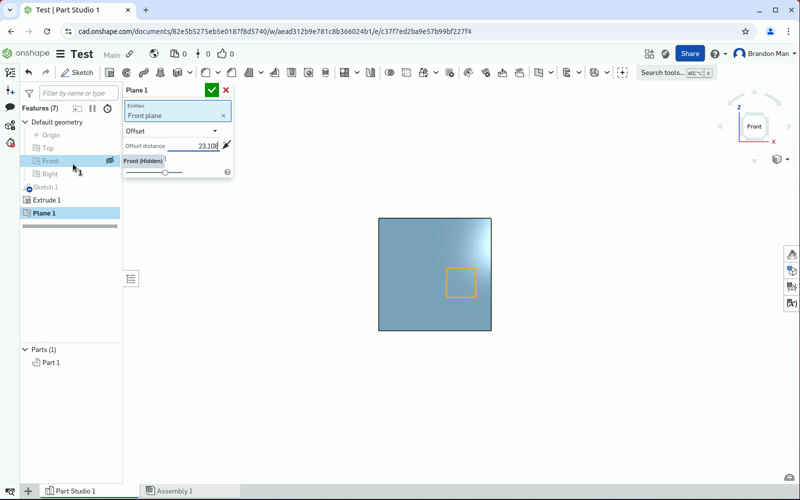
key(enter, 2)
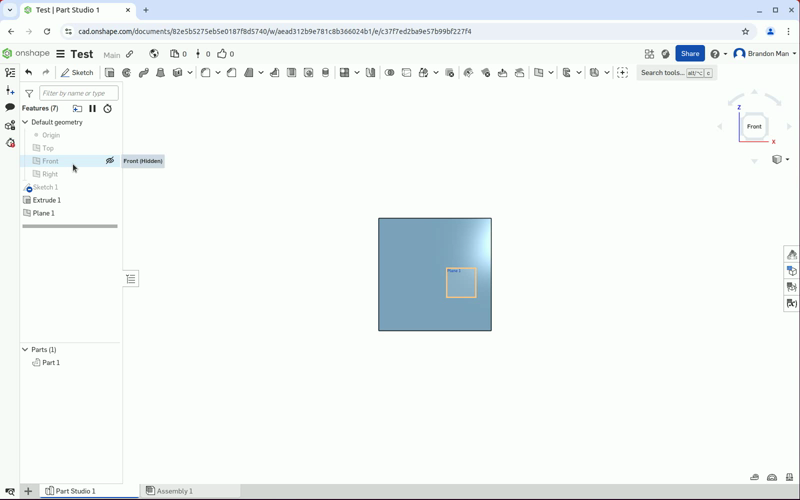
key(shift+s)
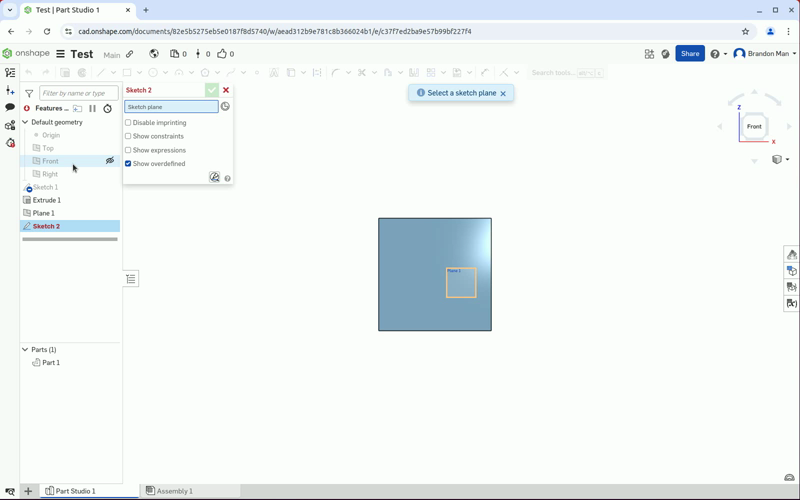
mouse_move(73, 215)
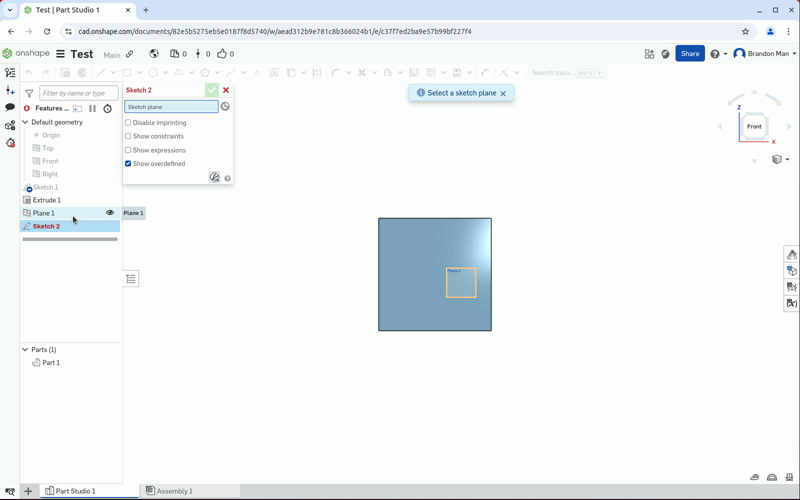
click(73, 215)
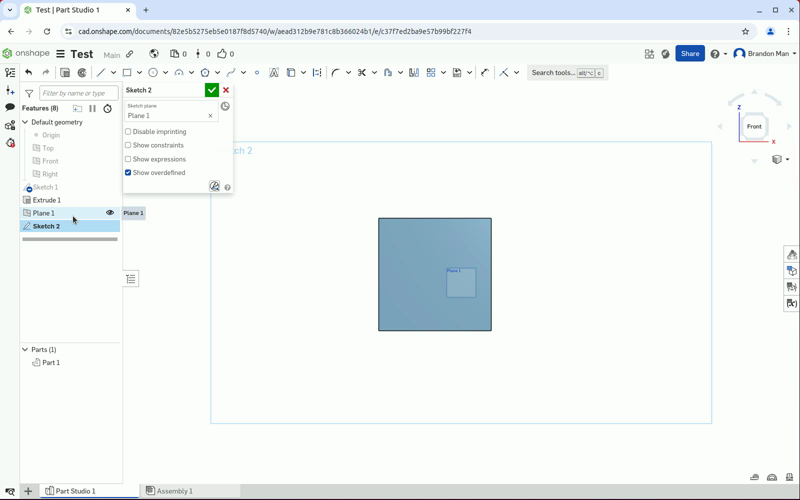
mouse_move(73, 352)
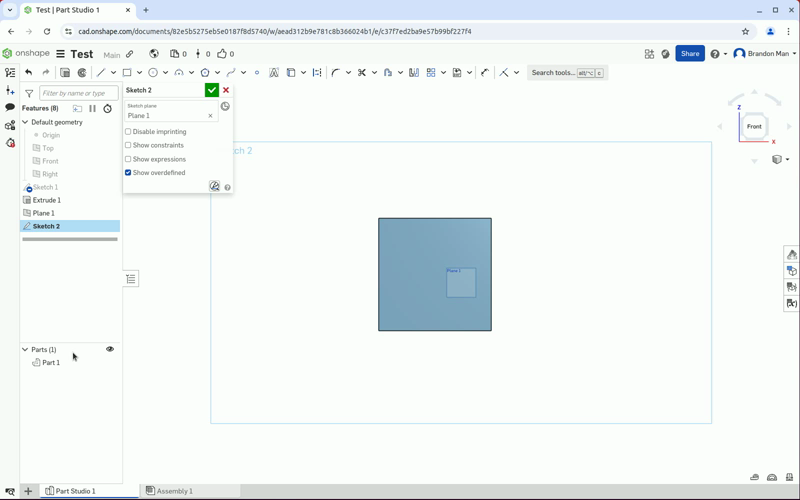
key(y)
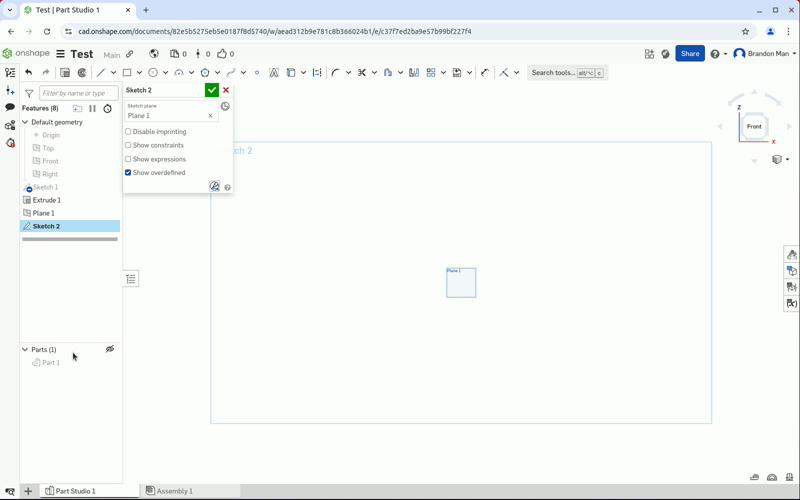
key(l)
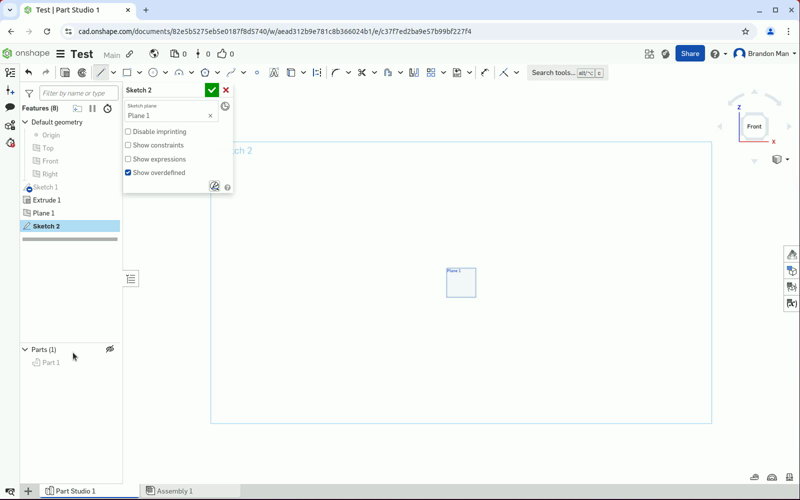
key_down(shift)
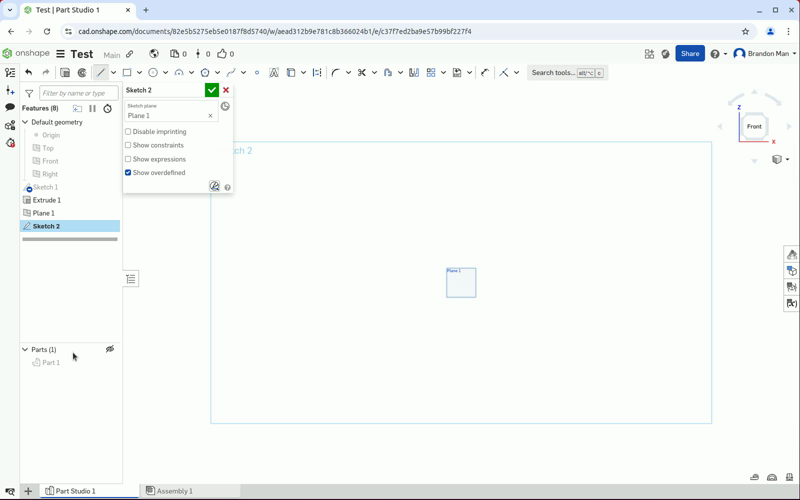
mouse_move(378, 274)
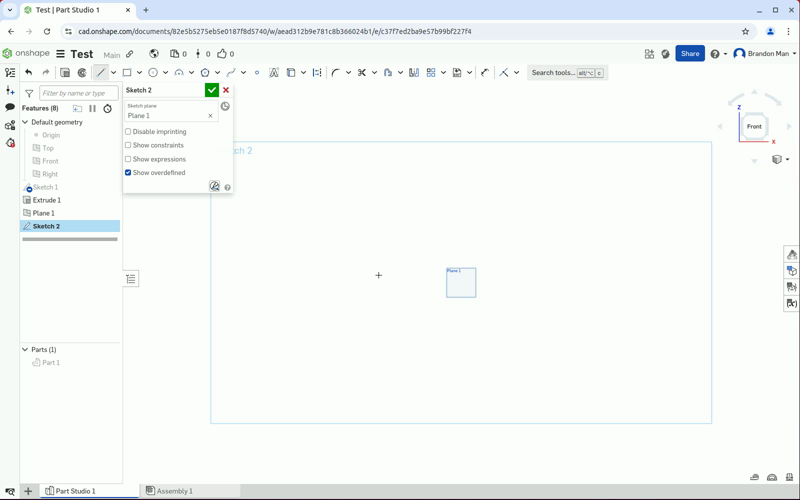
click(378, 274)
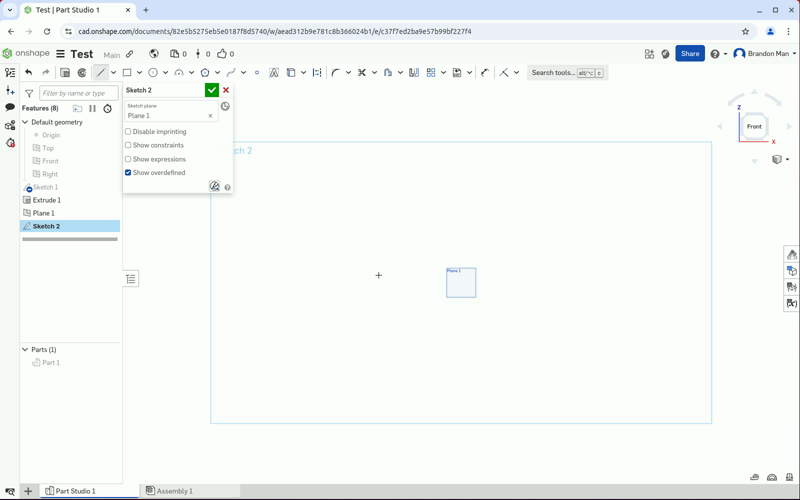
key_up(shift)
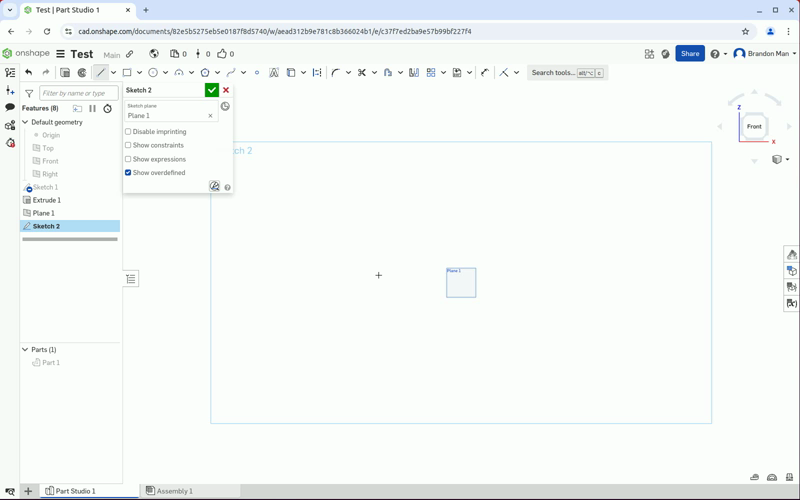
key_down(shift)
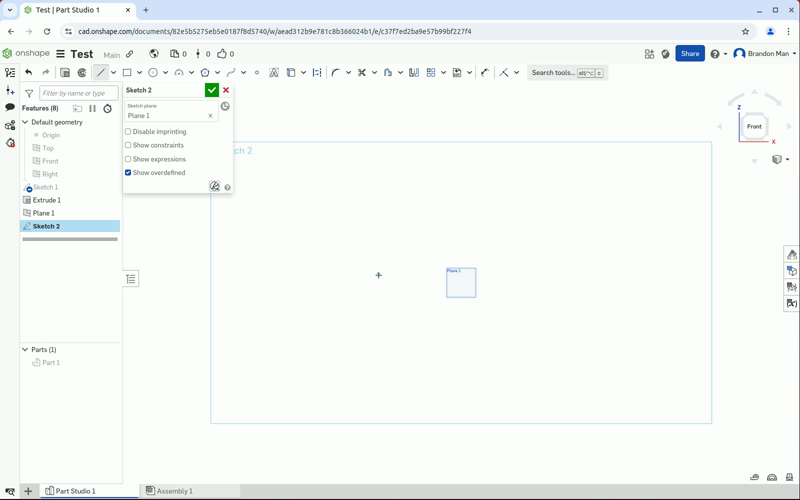
mouse_move(408, 274)
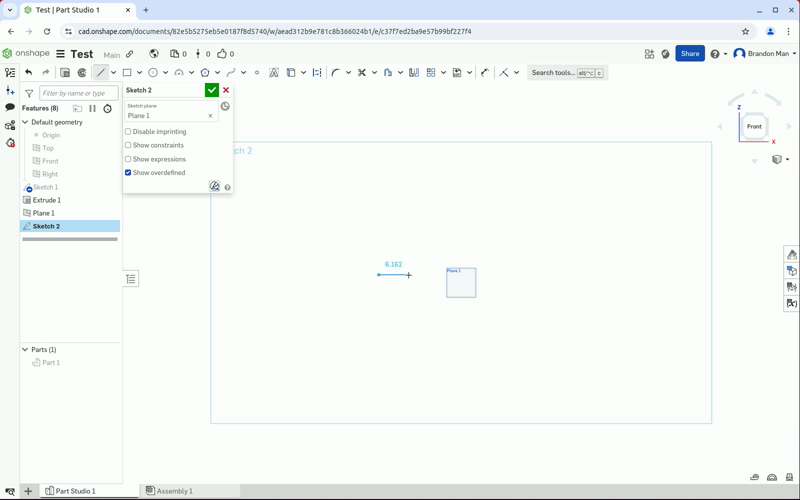
mouse_move(435, 274)
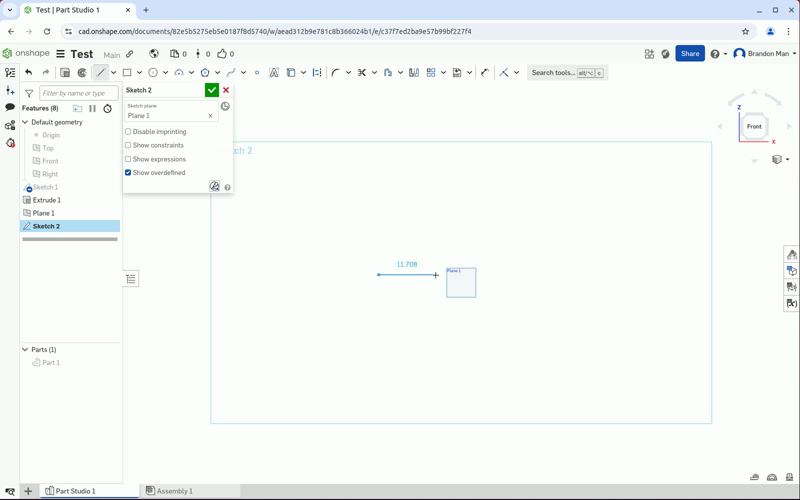
click(435, 274)
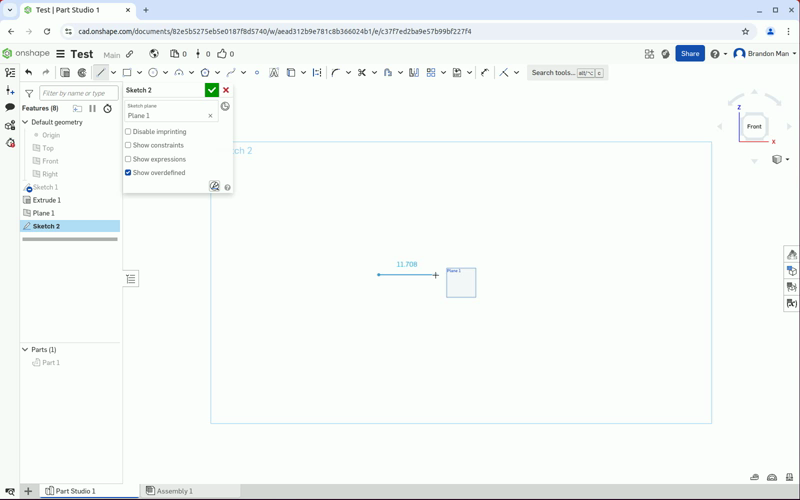
key_up(shift)
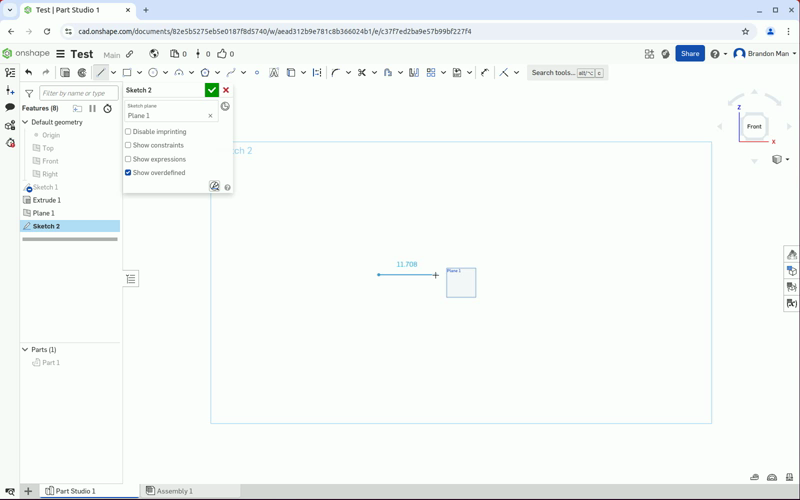
key_down(shift)
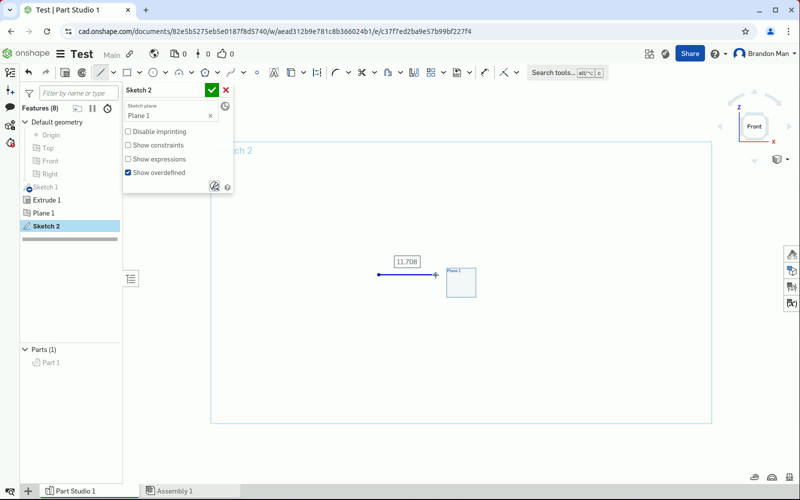
mouse_move(465, 274)
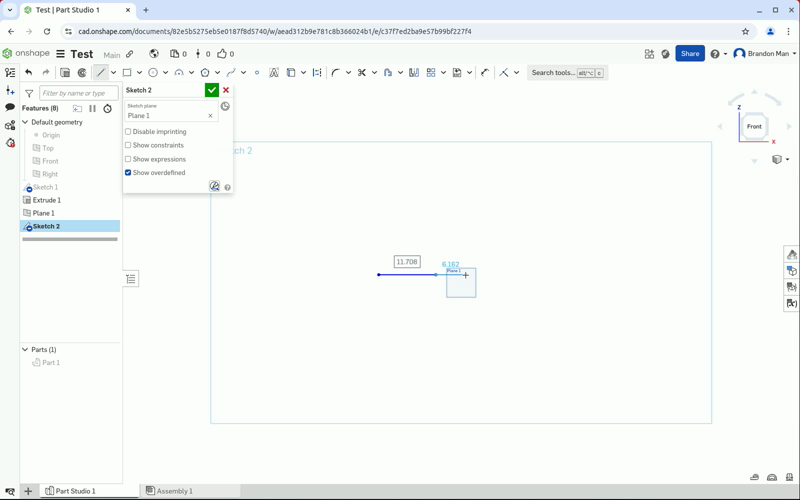
mouse_move(435, 217)
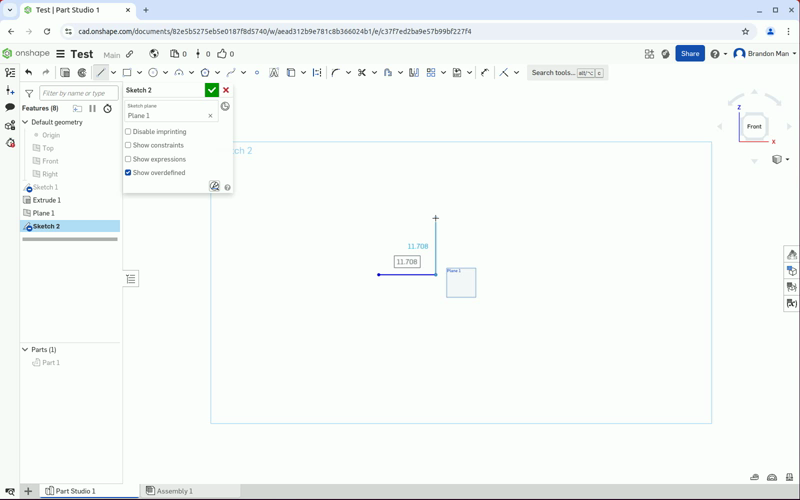
click(435, 217)
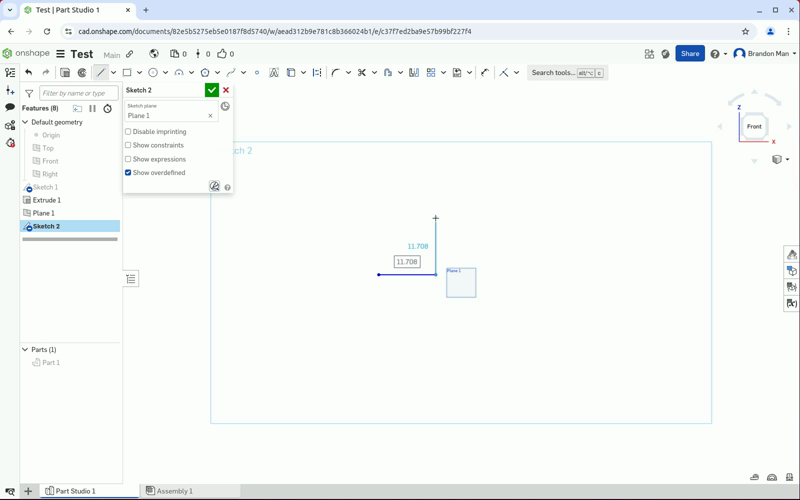
key_up(shift)
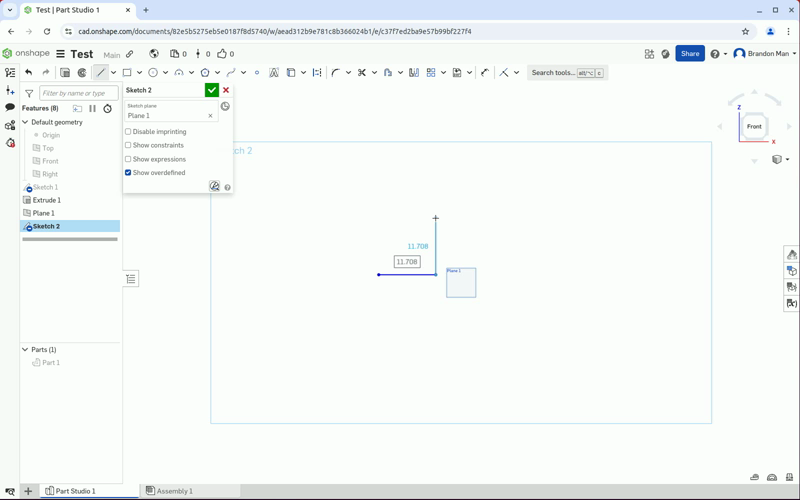
key_down(shift)
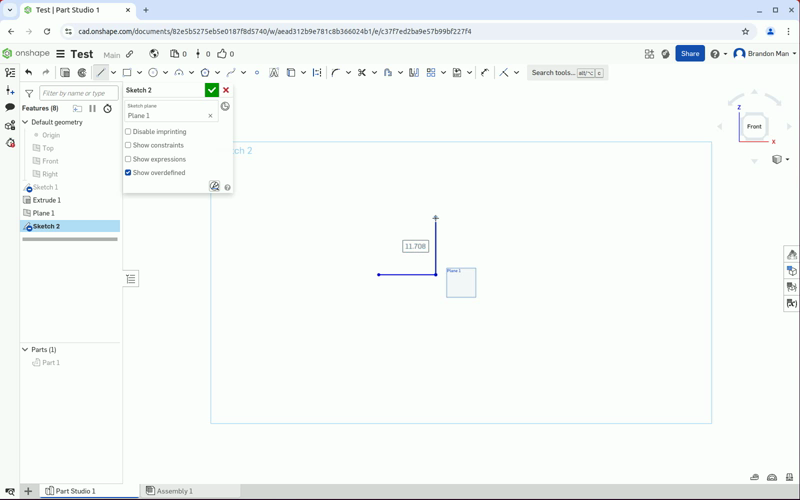
mouse_move(465, 217)
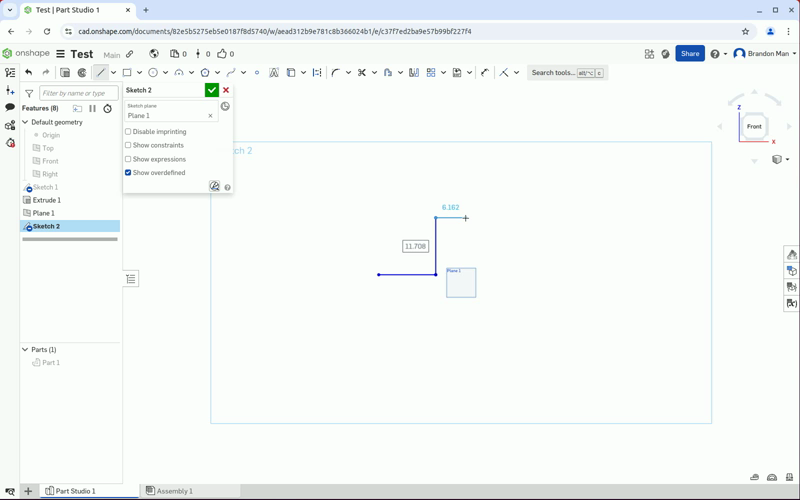
mouse_move(378, 217)
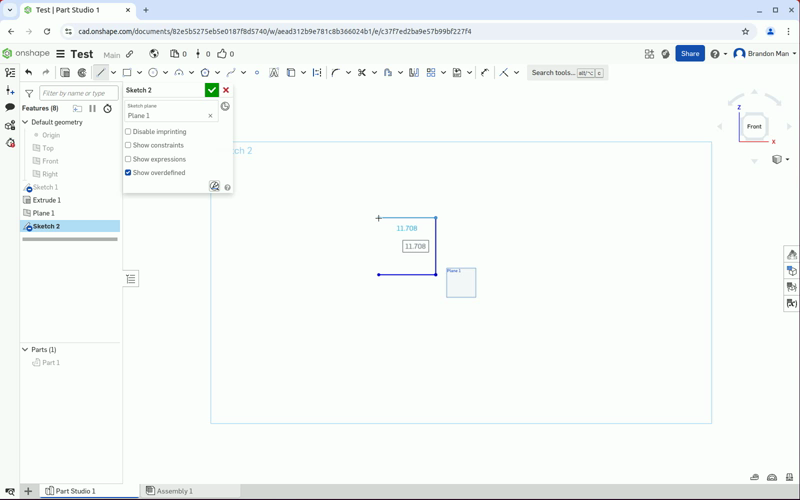
click(378, 217)
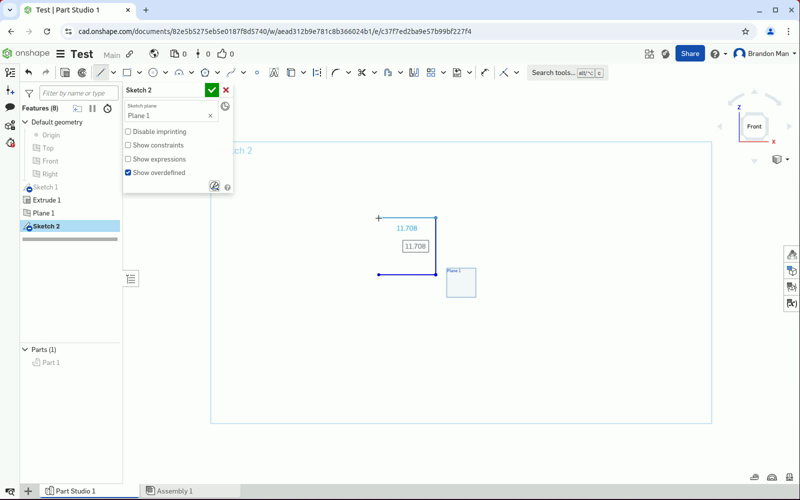
key_up(shift)
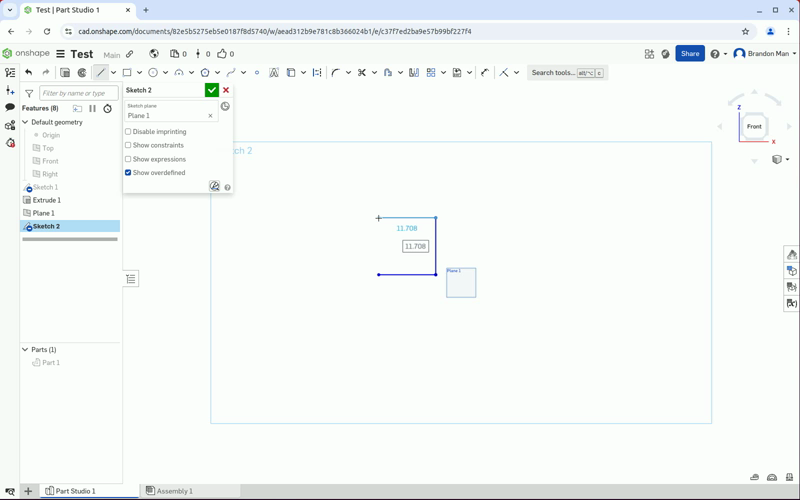
mouse_move(408, 217)
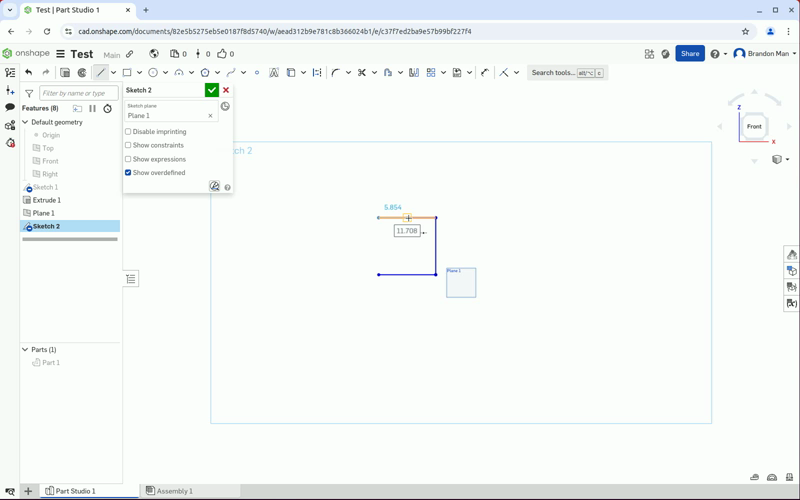
key_down(shift)
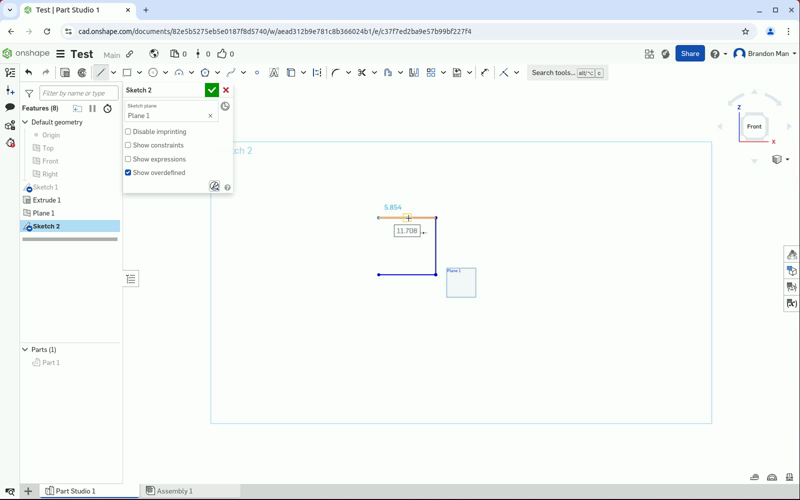
mouse_move(378, 274)
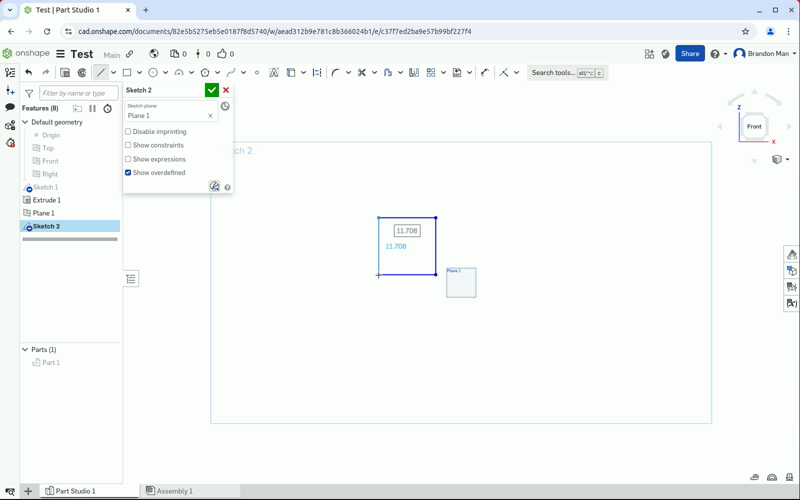
key_up(shift)
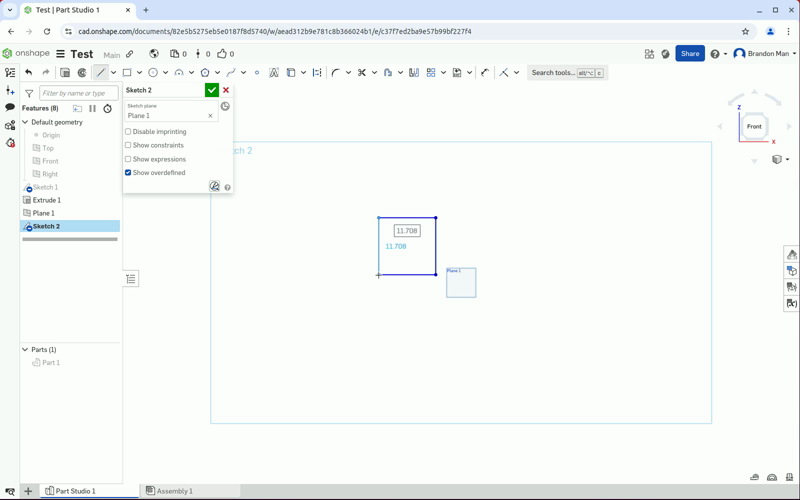
click(378, 274)
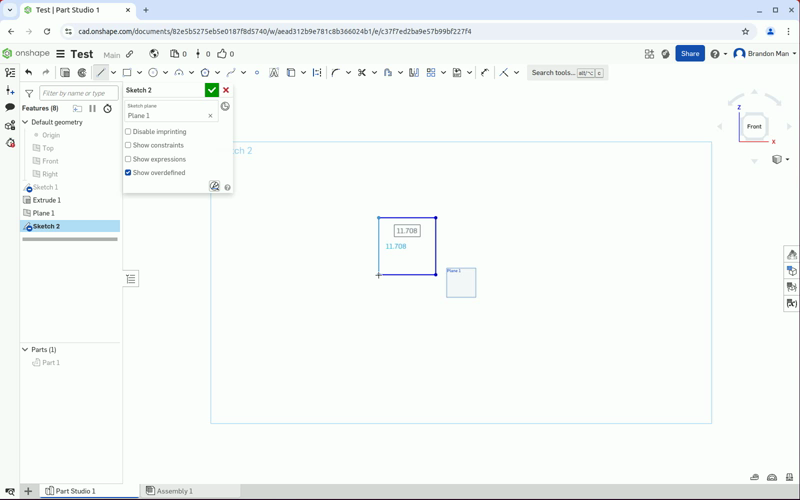
key(esc)
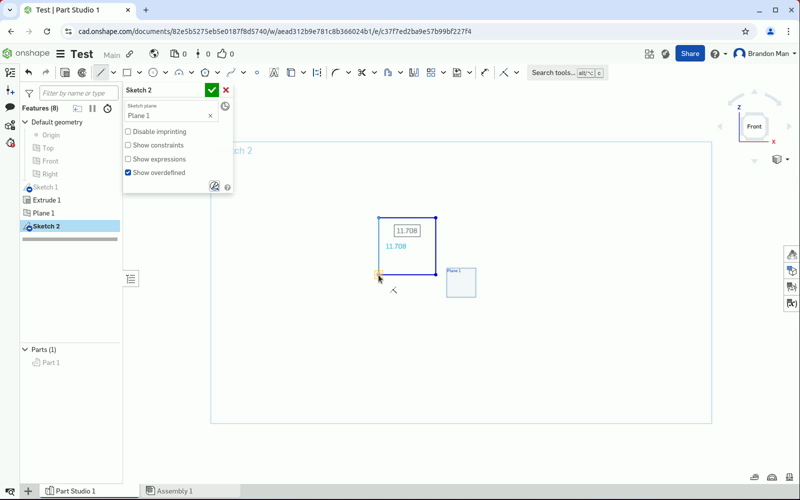
mouse_move(387, 250)
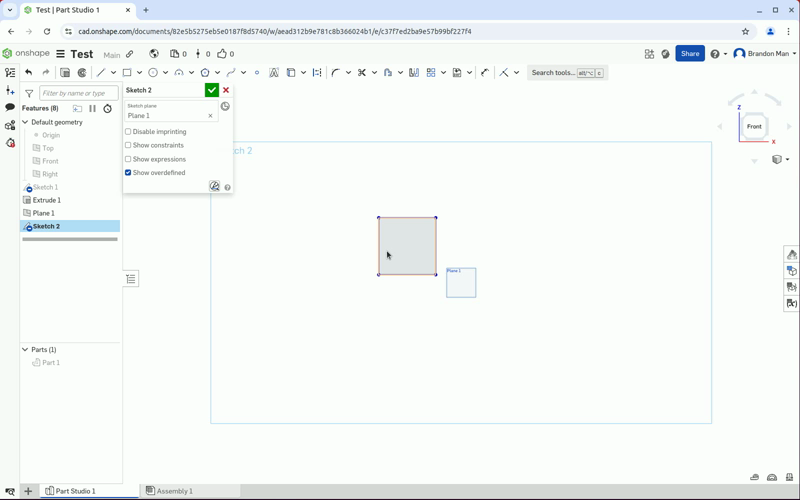
click(387, 250)
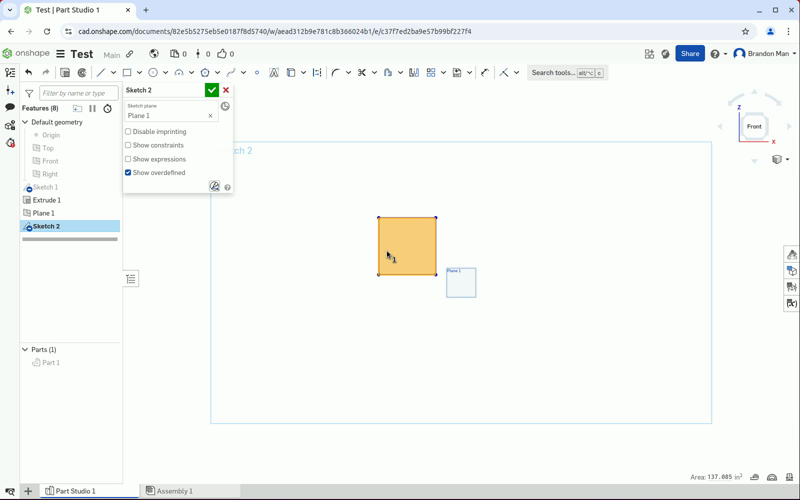
mouse_move(73, 352)
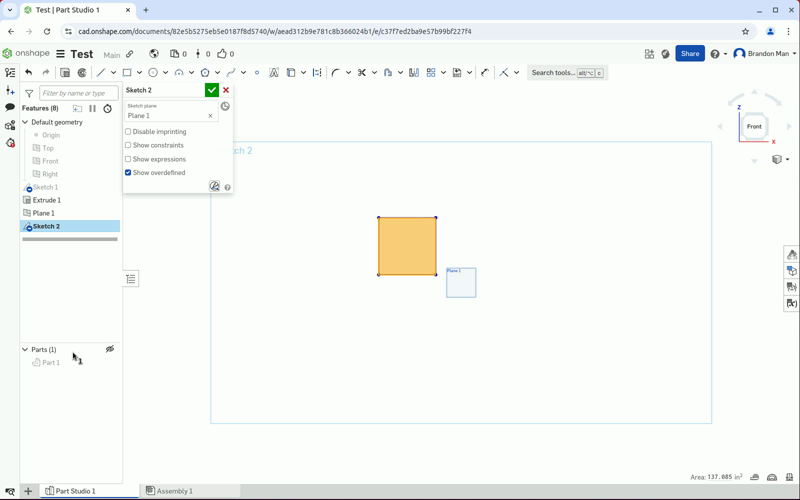
key(shift+y)
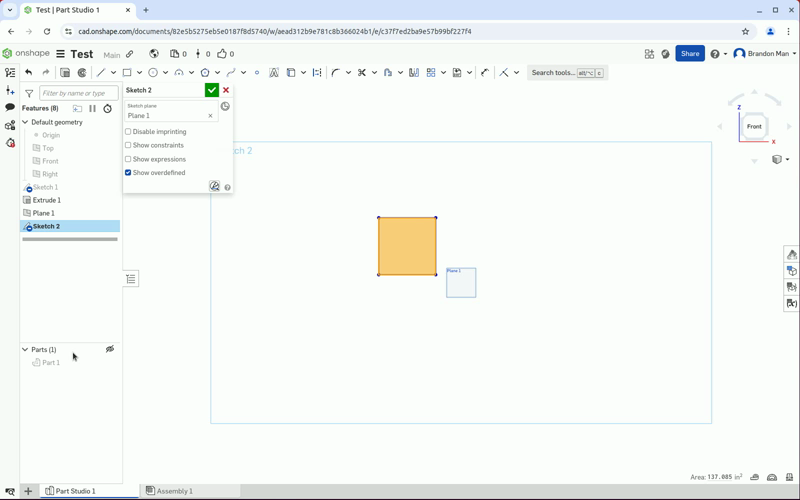
key(shift+e)
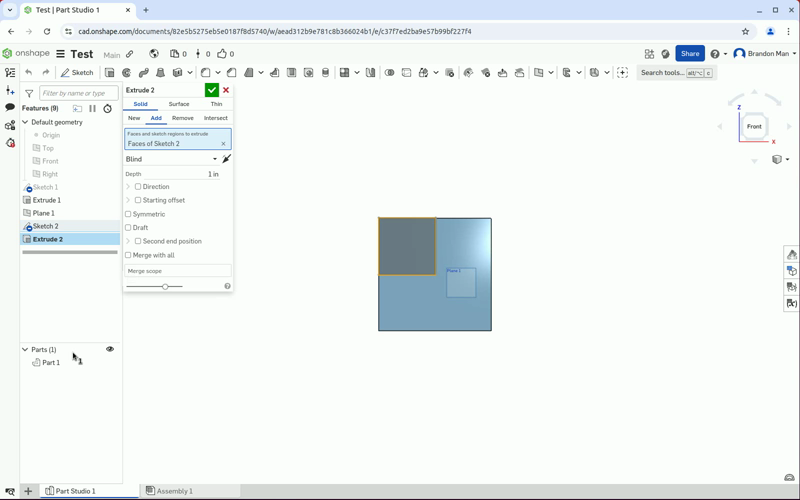
mouse_move(143, 106)
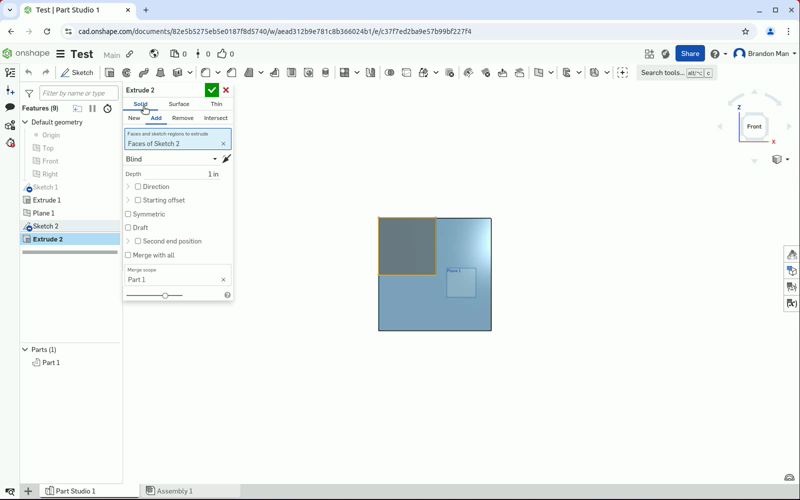
click(143, 106)
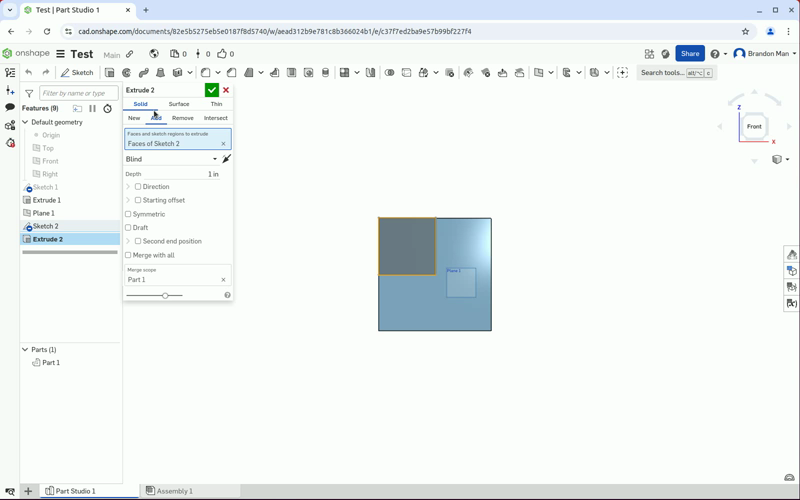
mouse_move(186, 120)
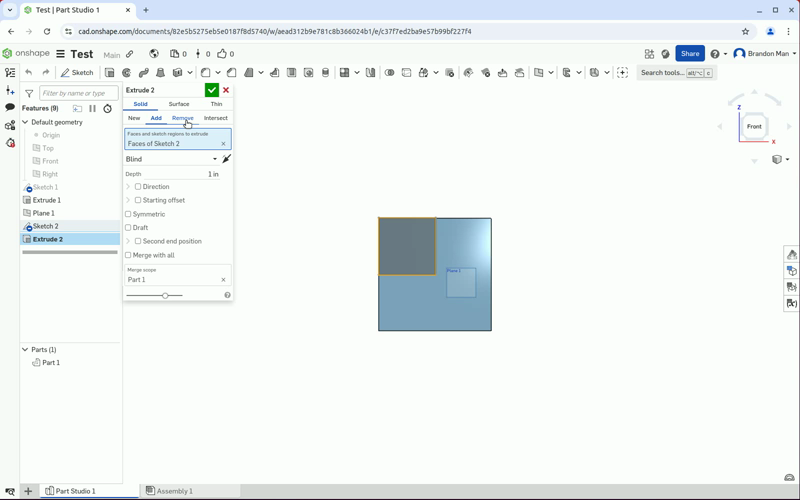
click(186, 120)
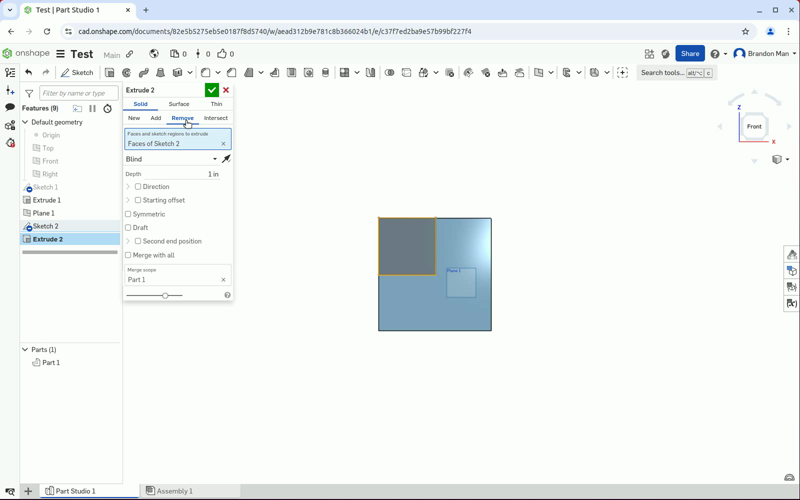
key(tab, 4)
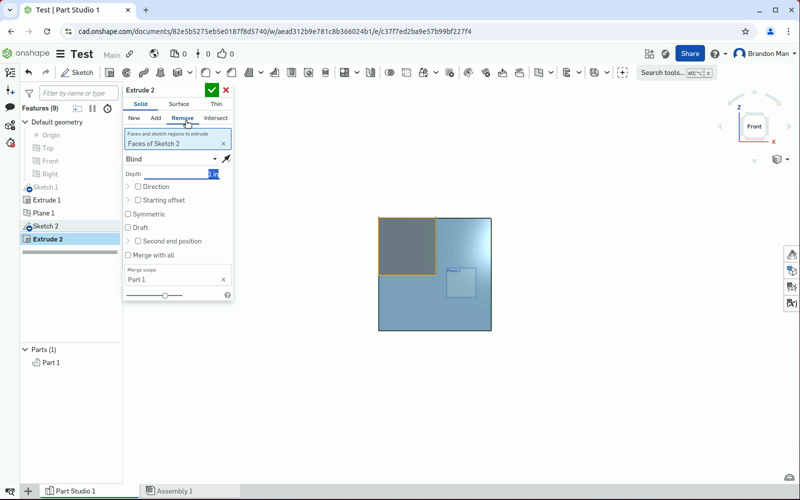
text(11.554)
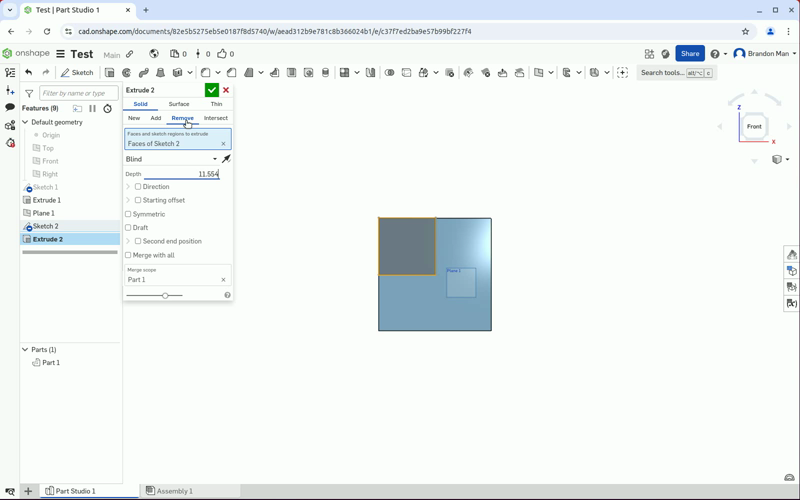
key(tab, 6)
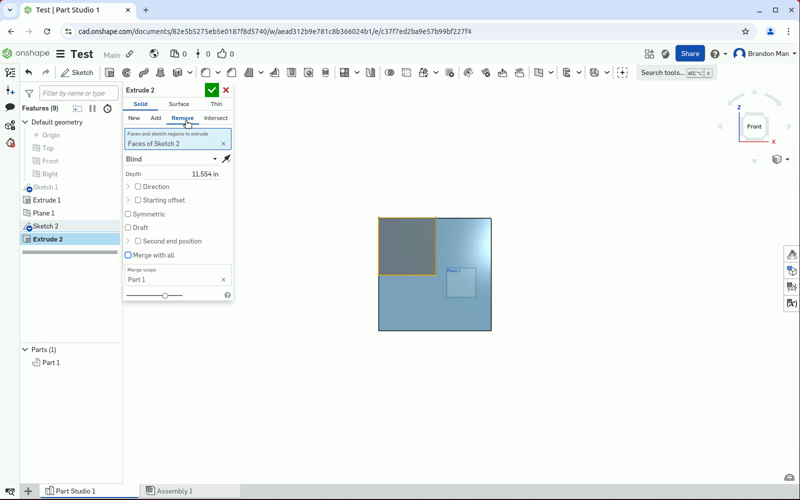
key(space)
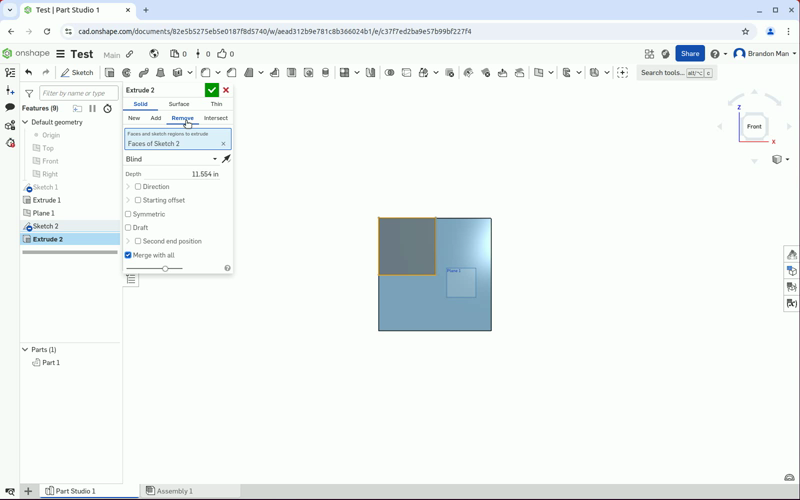
key(enter)
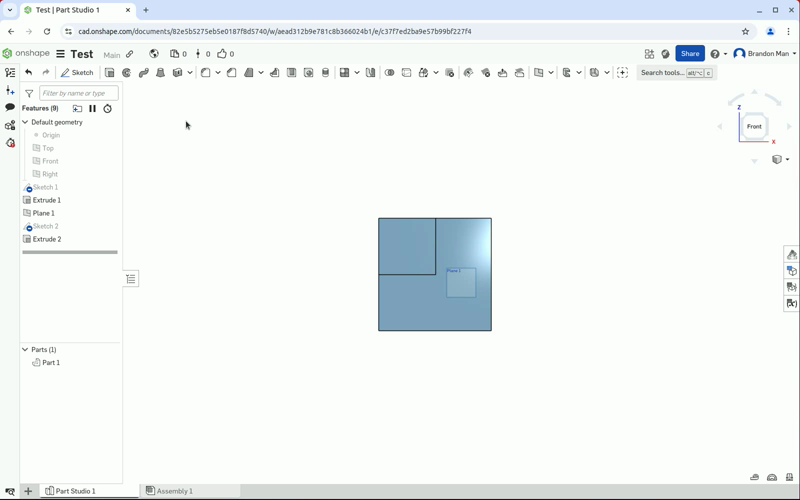
key(shift+h)
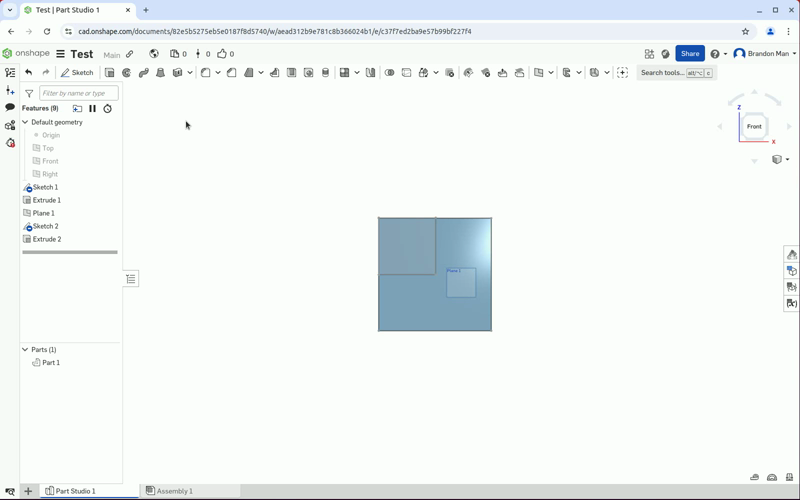
key(shift+h)
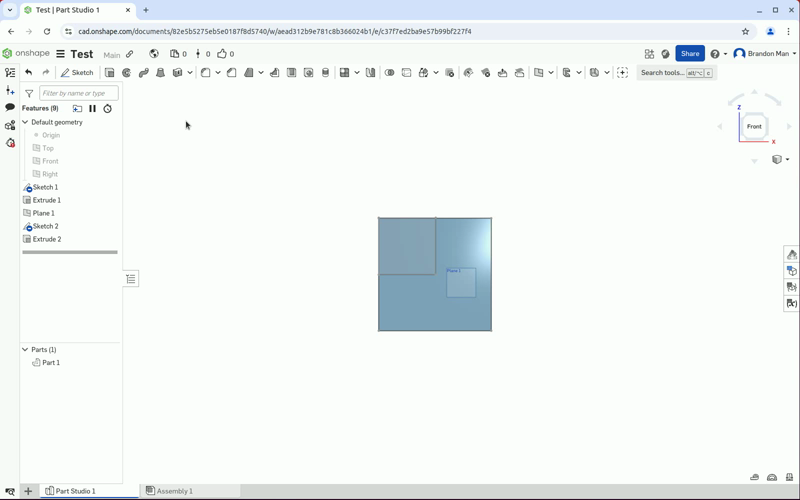
key(shift+7)
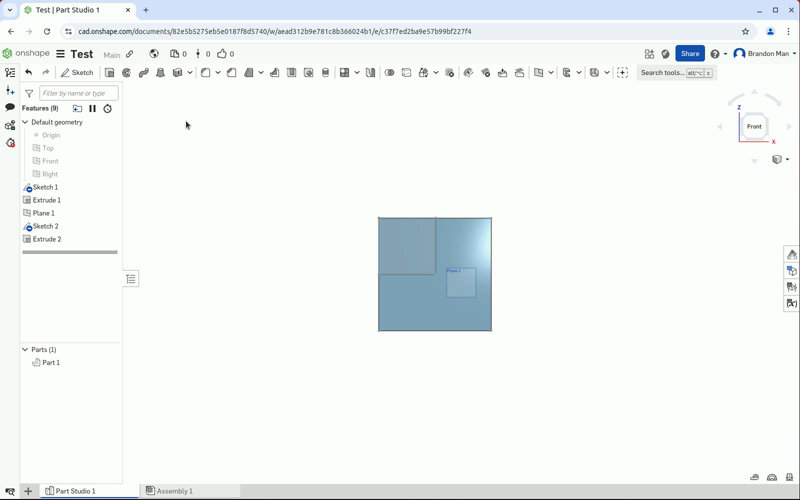
key(left, 2)
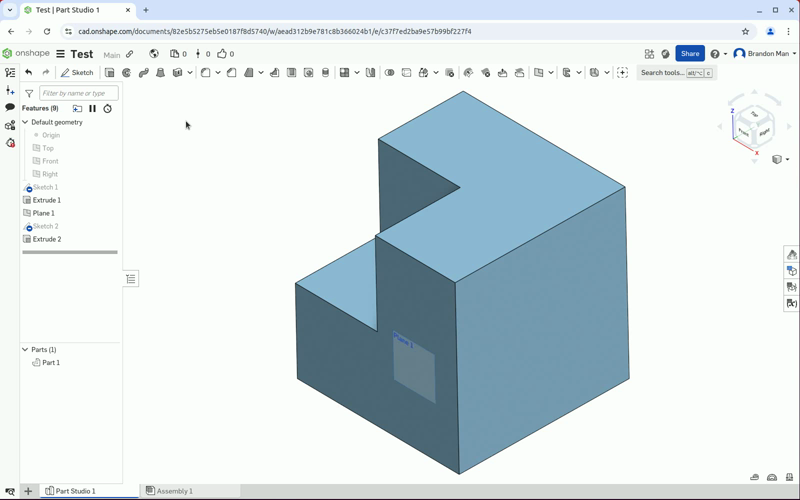
key(down, 2)
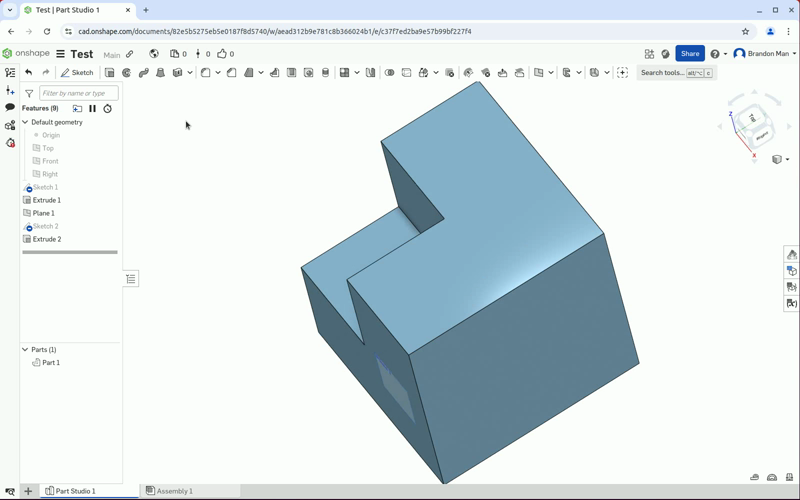
key(up, 2)
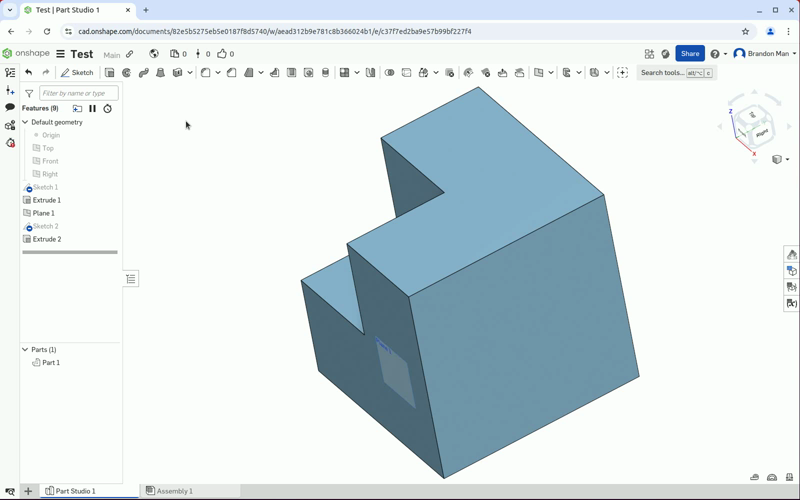
key(right, 2)
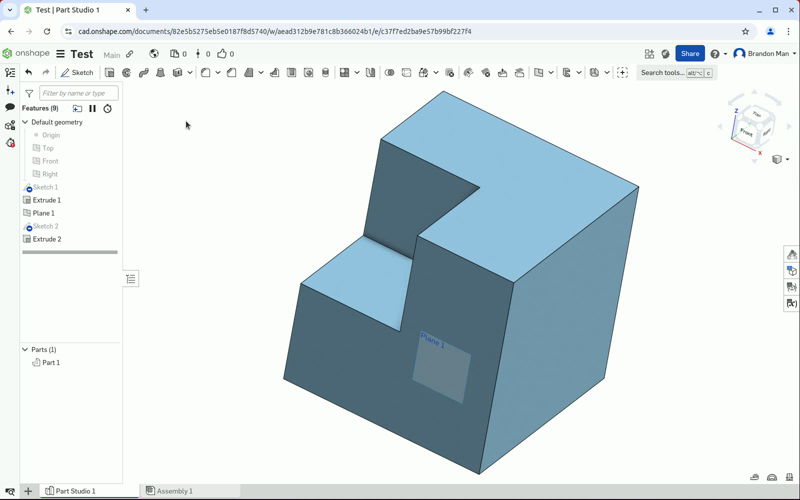
mouse_move(73, 189)
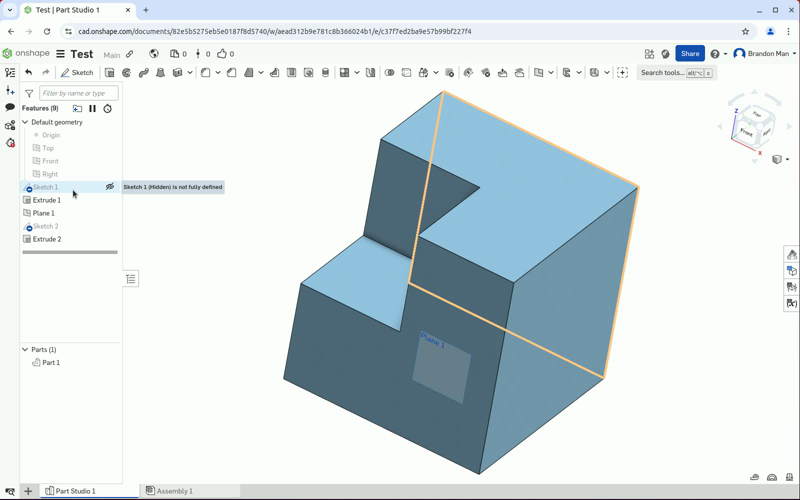
click(73, 189)